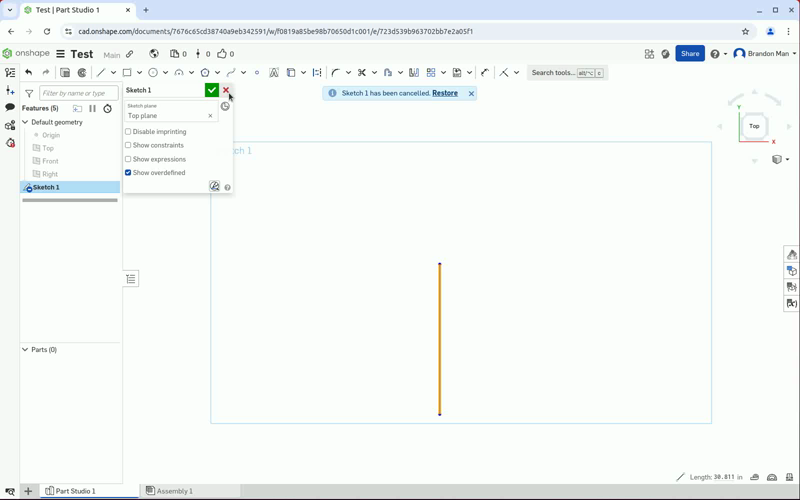
key(shift+h)
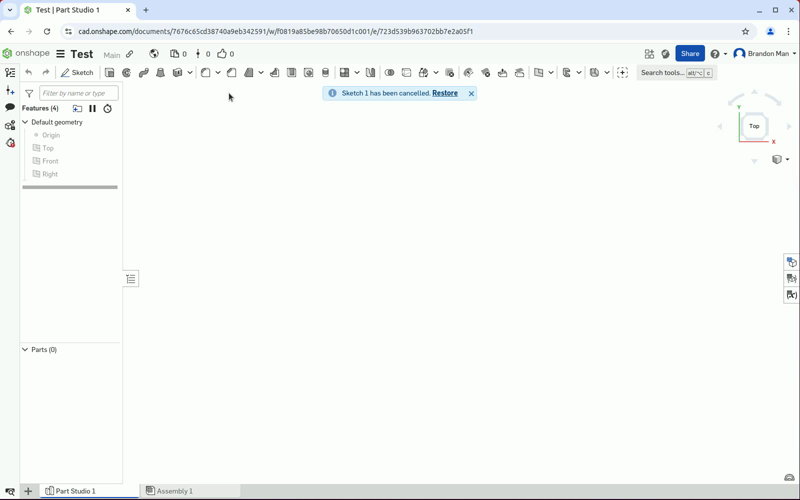
mouse_move(73, 352)
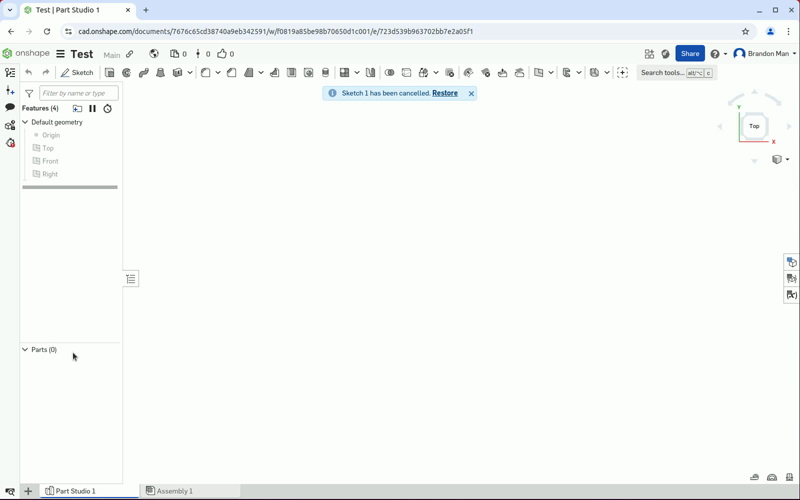
key(y)
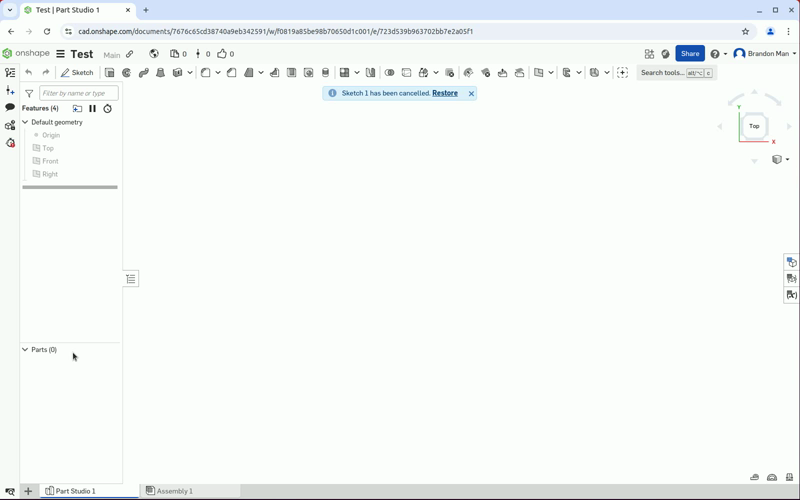
key(shift+p)
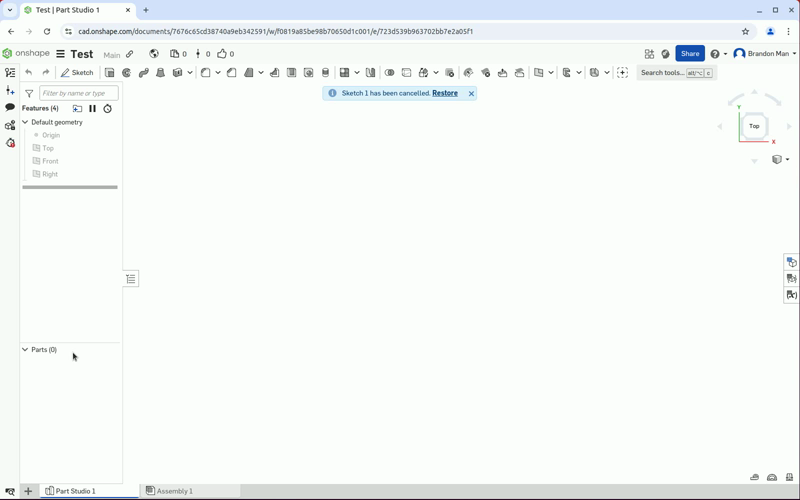
key(space)
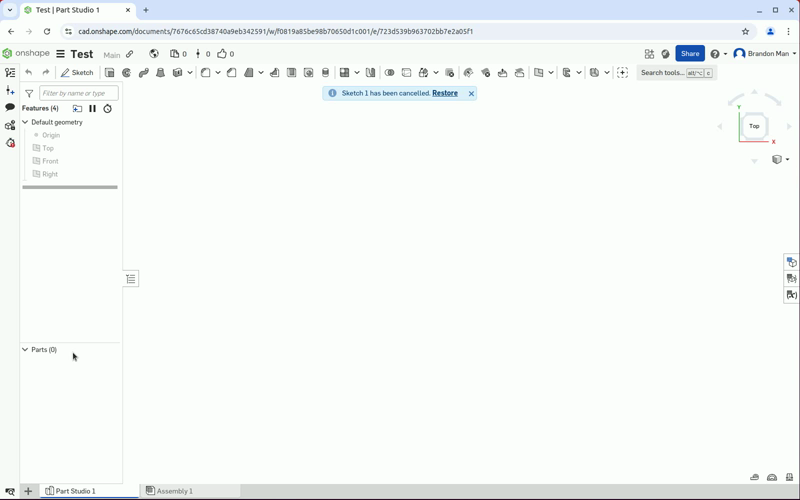
key_down(shift)
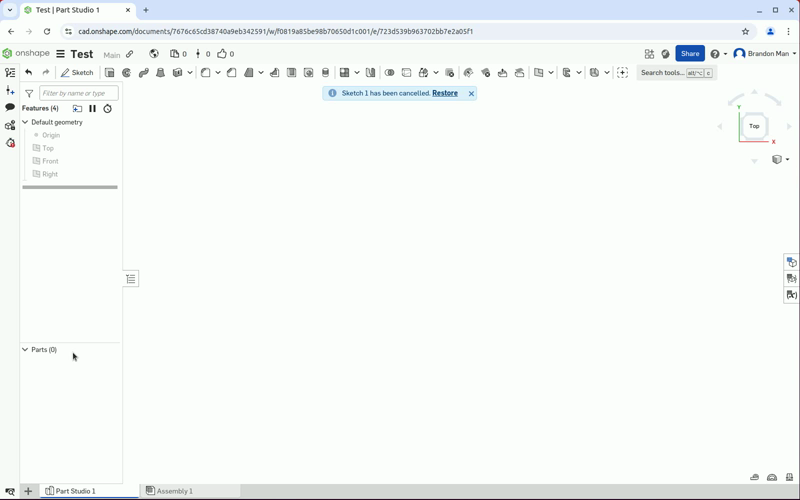
key(up)
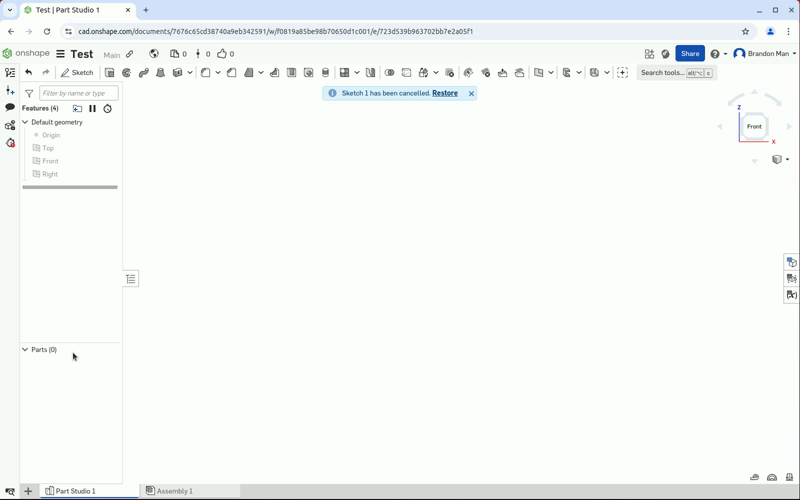
key_up(shift)
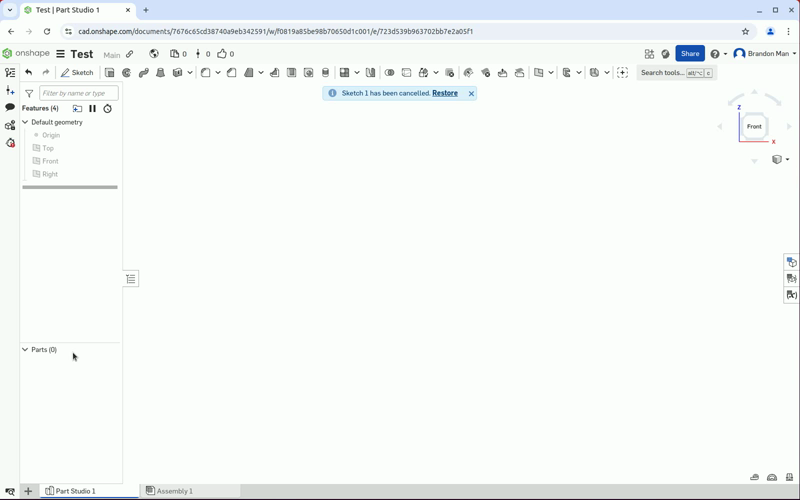
mouse_move(73, 352)
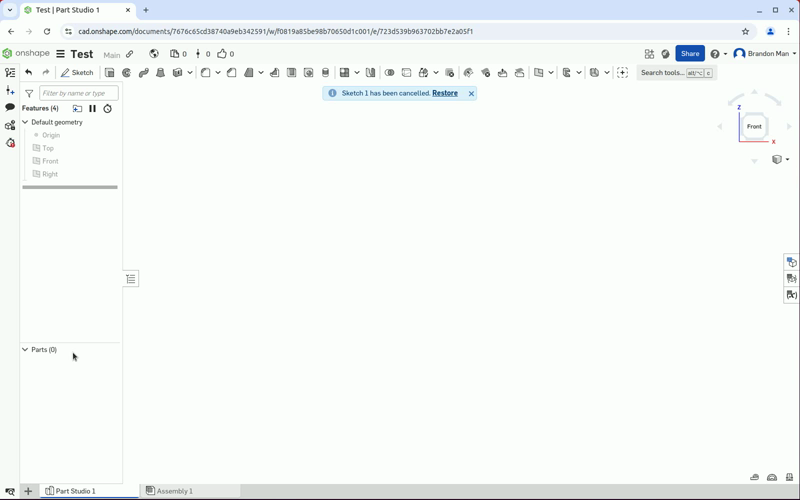
key(shift+y)
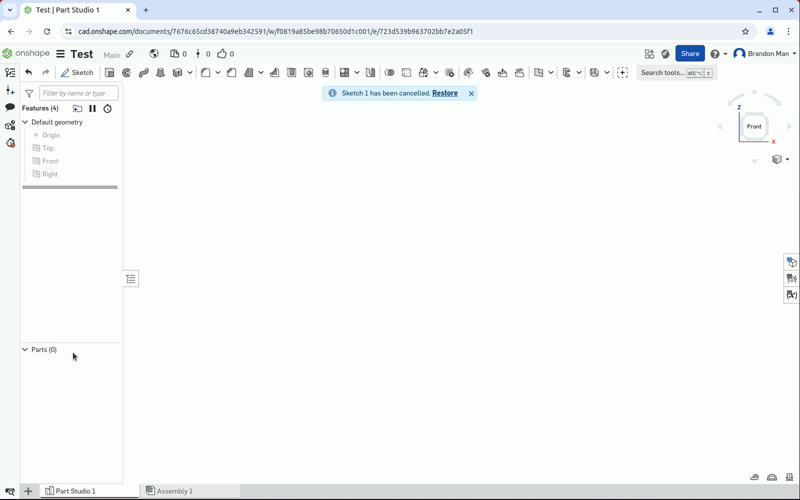
key(shift+s)
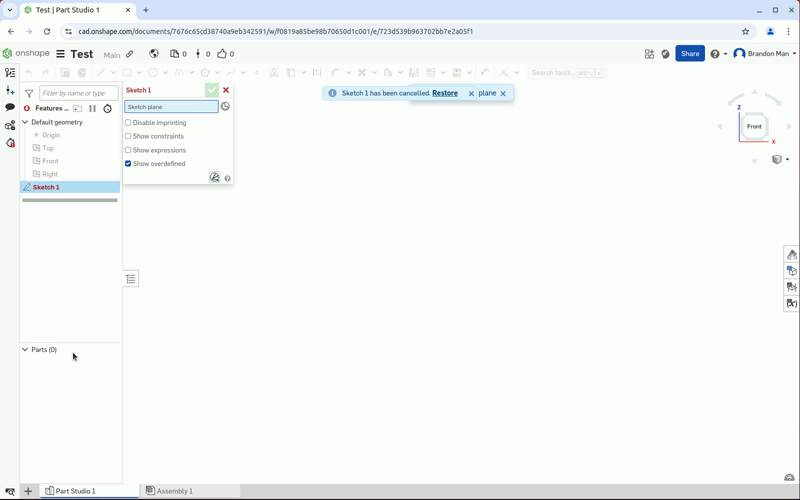
mouse_move(73, 163)
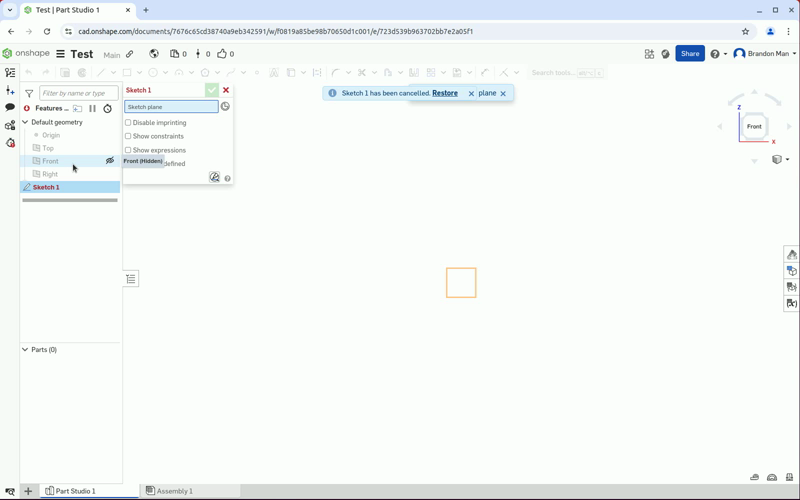
click(73, 163)
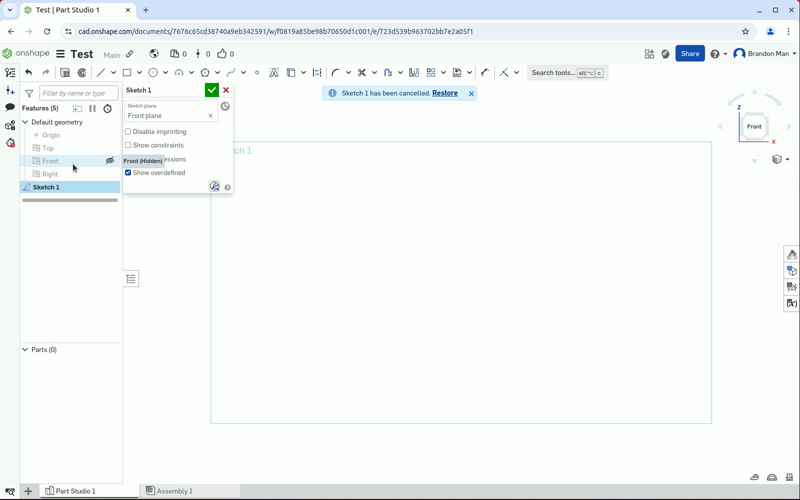
mouse_move(73, 352)
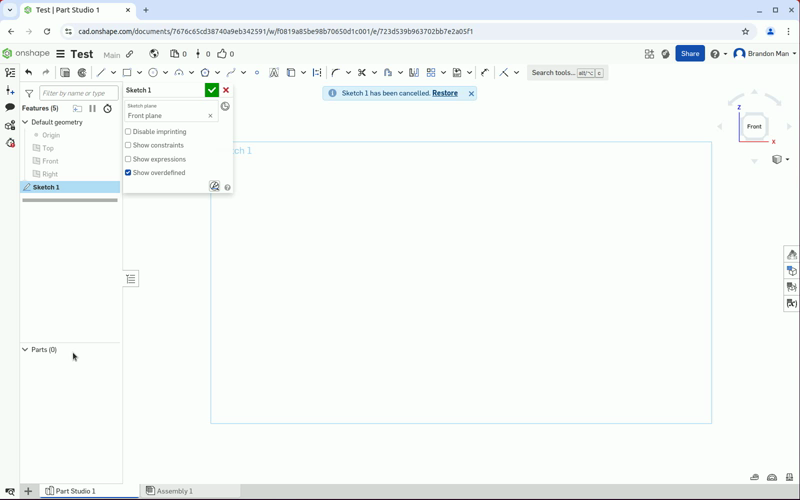
key(y)
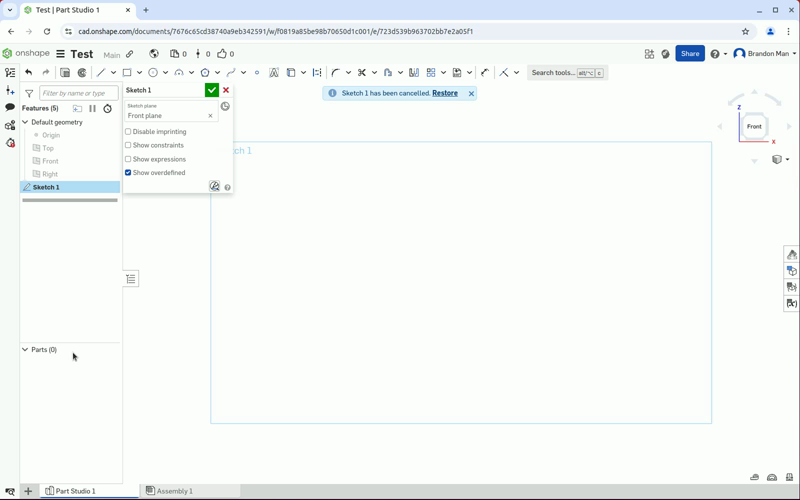
key(l)
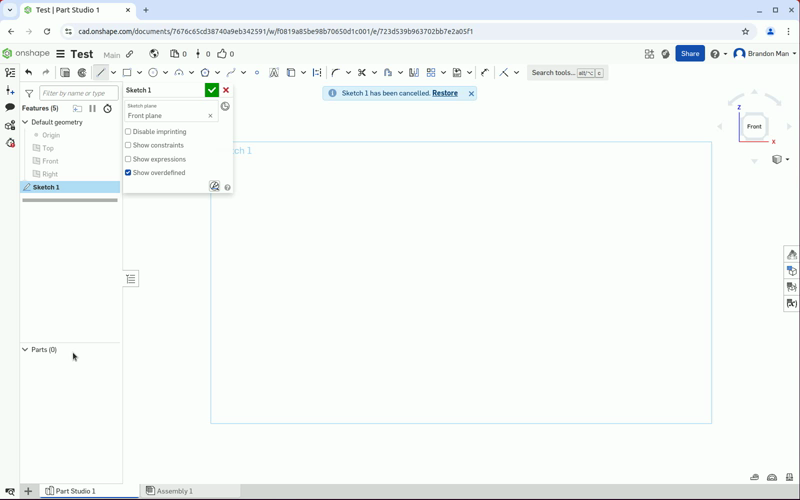
key_down(shift)
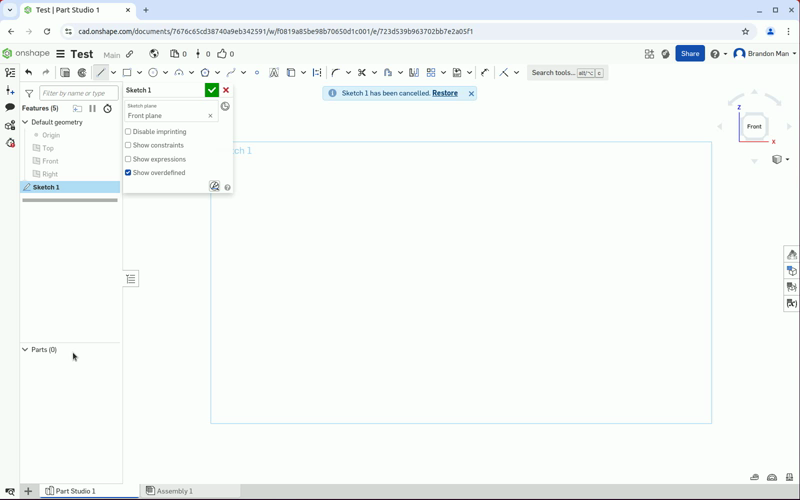
mouse_move(420, 352)
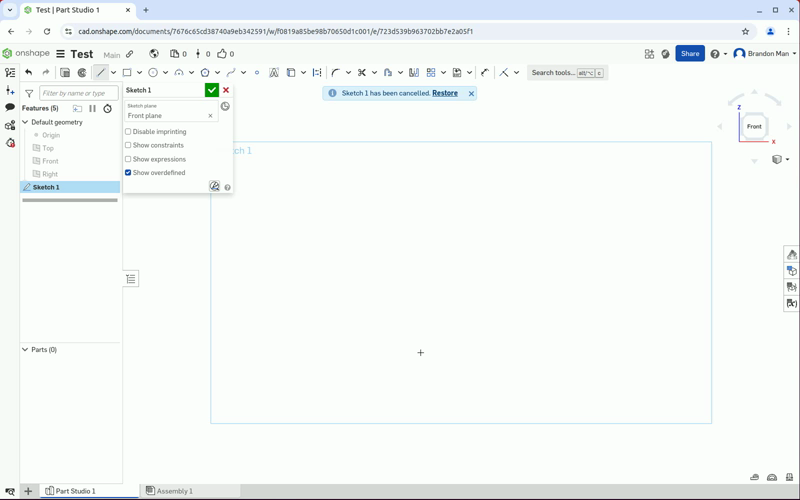
click(420, 352)
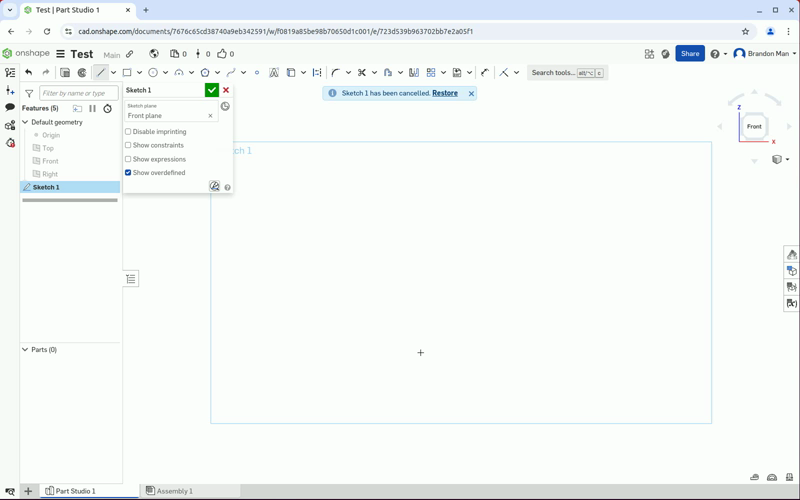
key_up(shift)
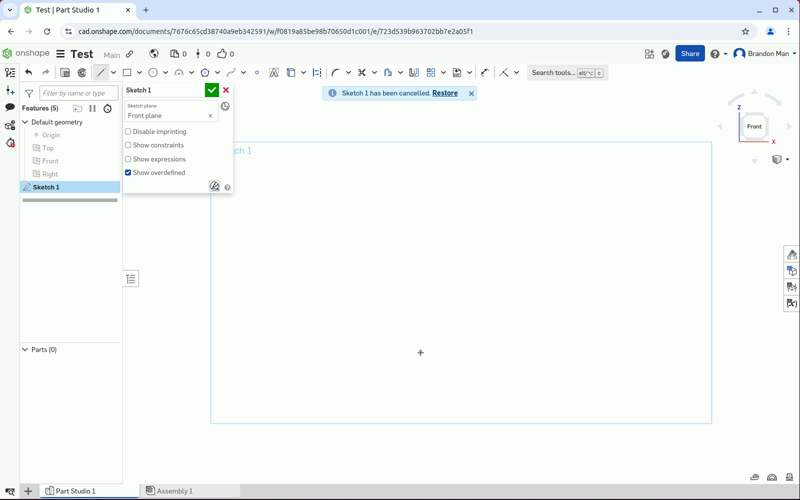
key_down(shift)
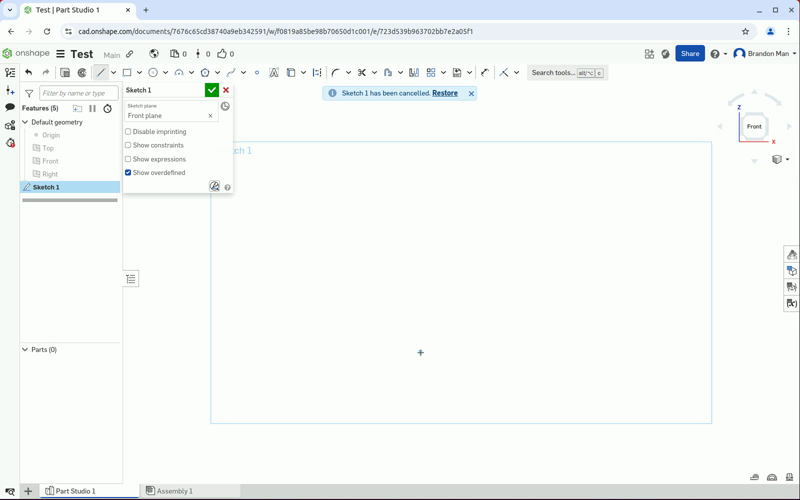
mouse_move(540, 282)
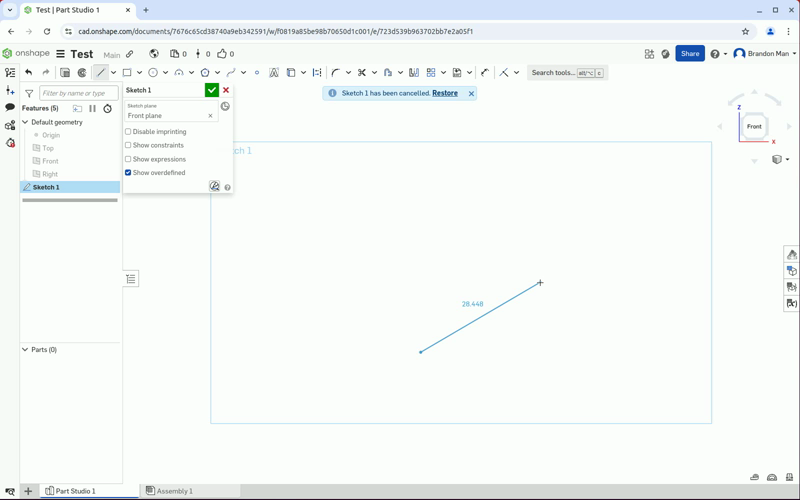
click(540, 282)
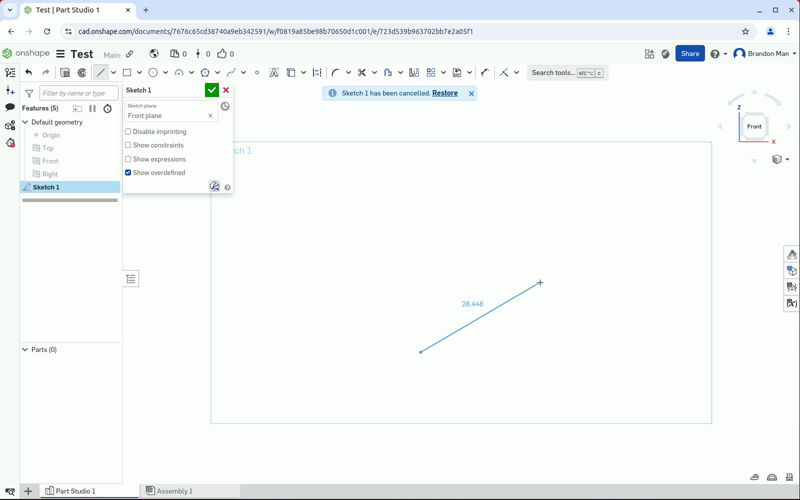
key_up(shift)
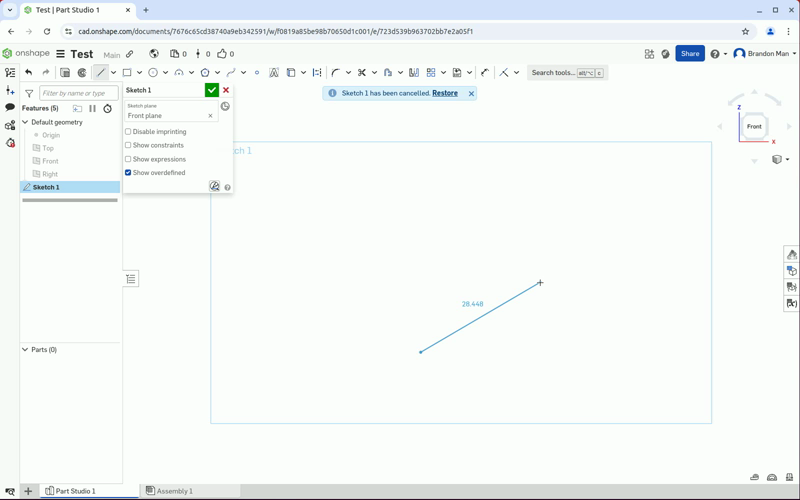
key_down(shift)
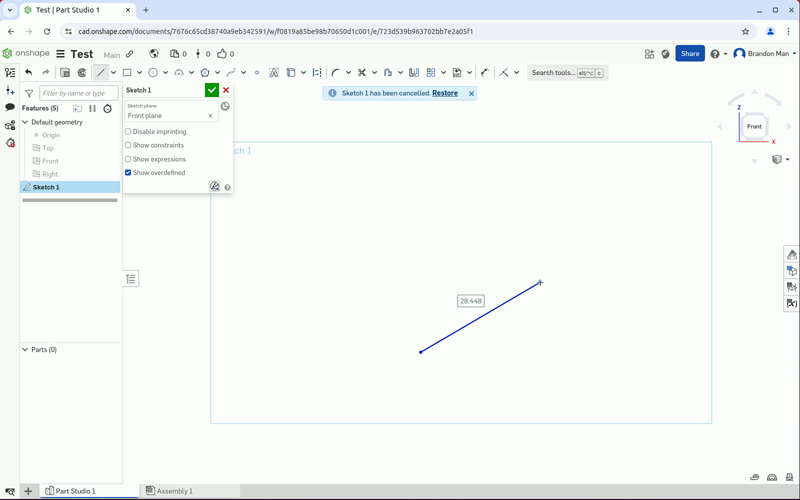
mouse_move(420, 213)
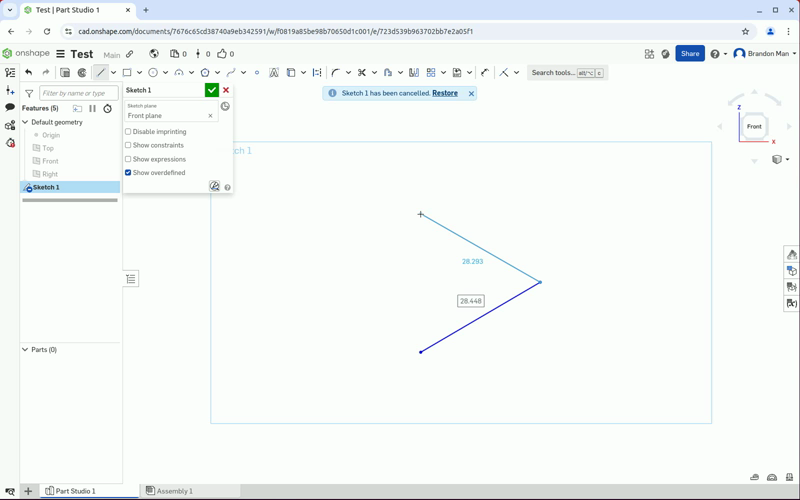
click(420, 213)
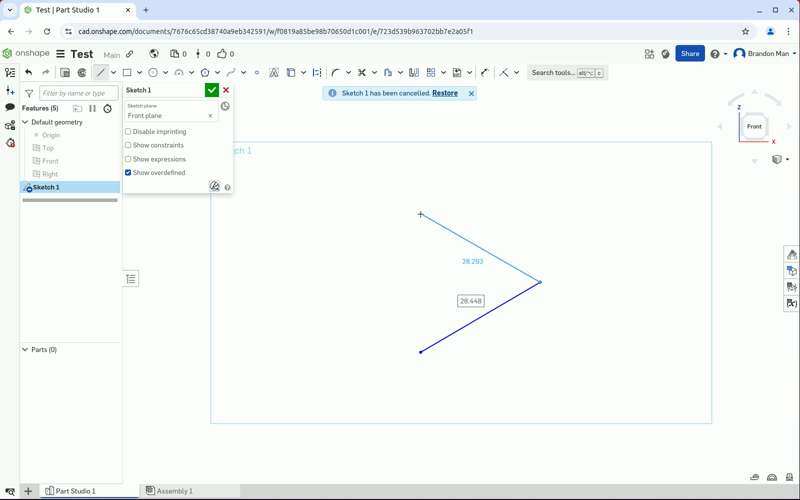
key_up(shift)
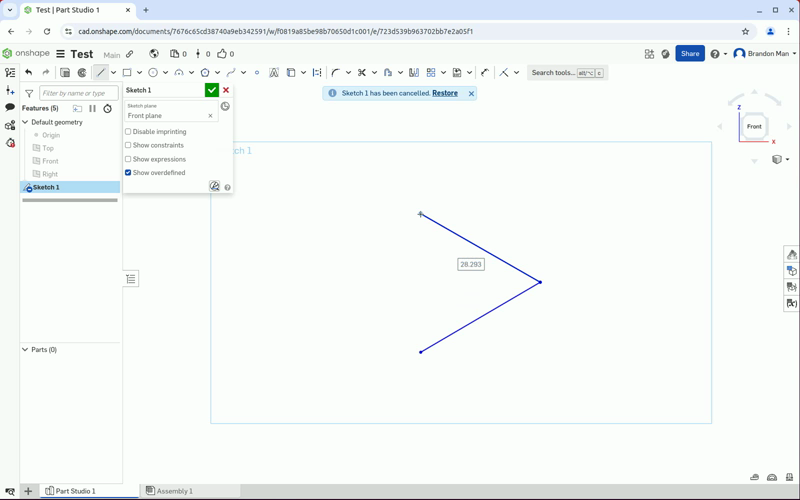
key_down(shift)
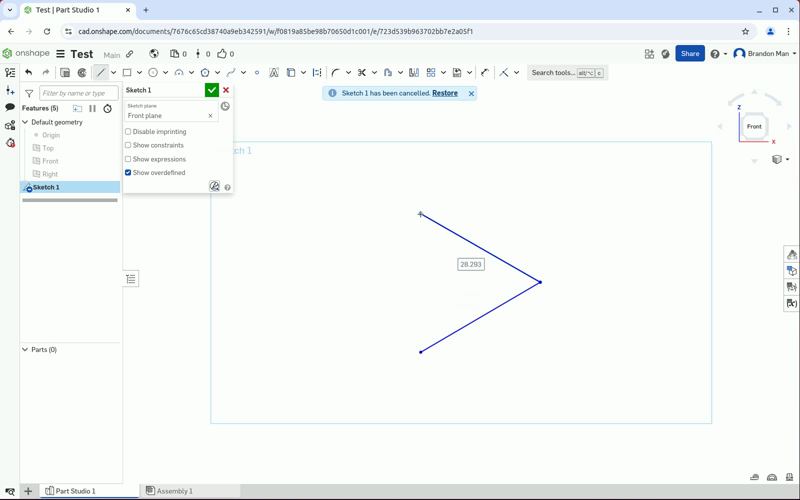
mouse_move(420, 352)
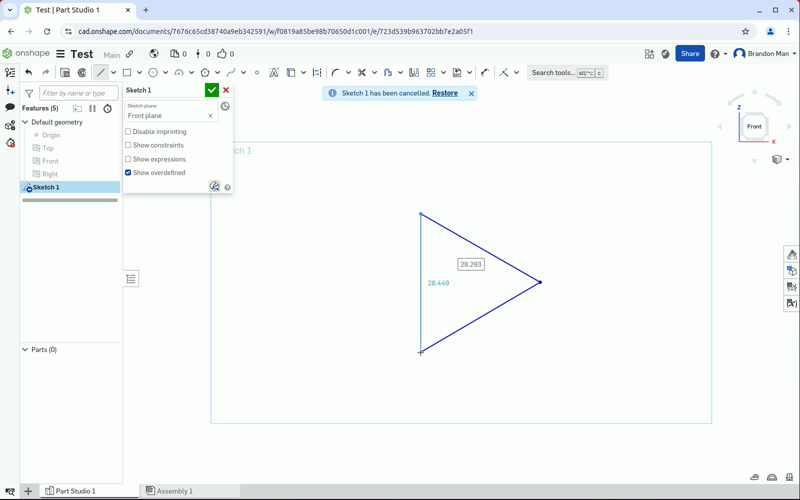
key_up(shift)
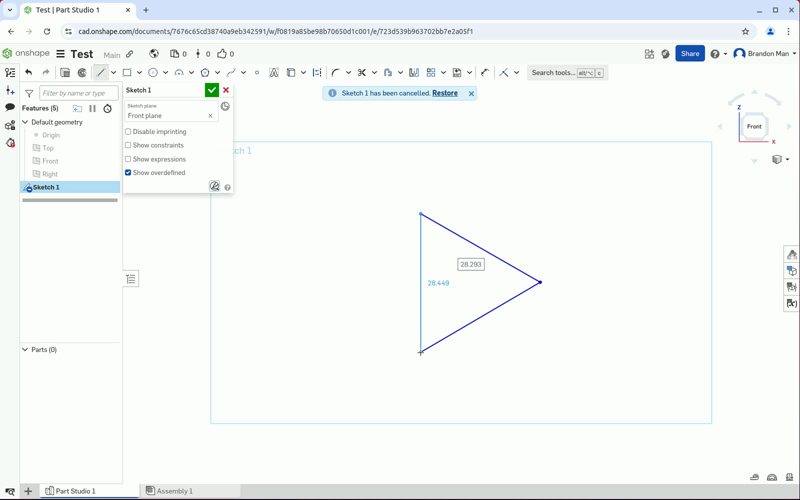
click(420, 352)
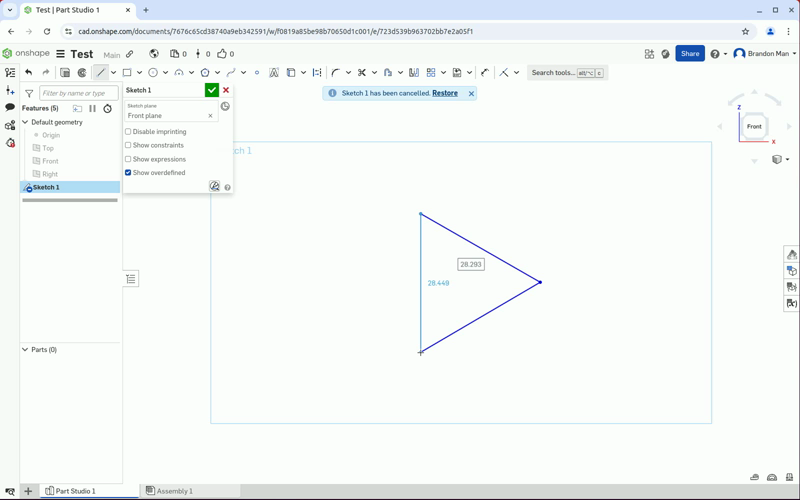
key(esc)
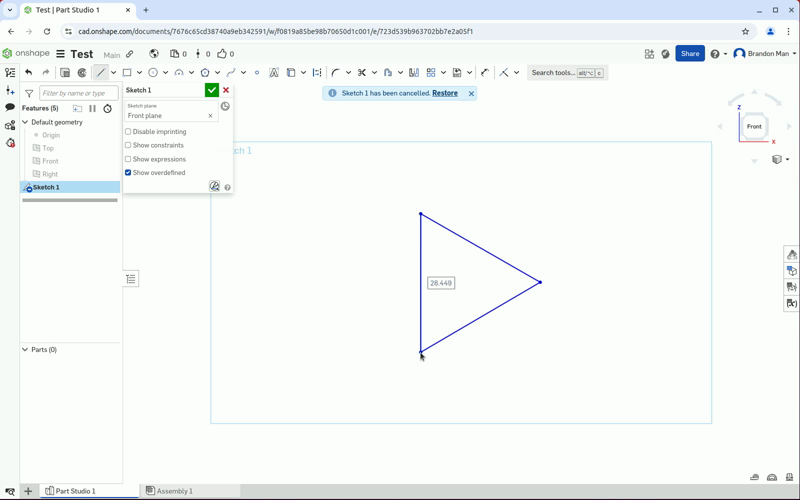
mouse_move(489, 285)
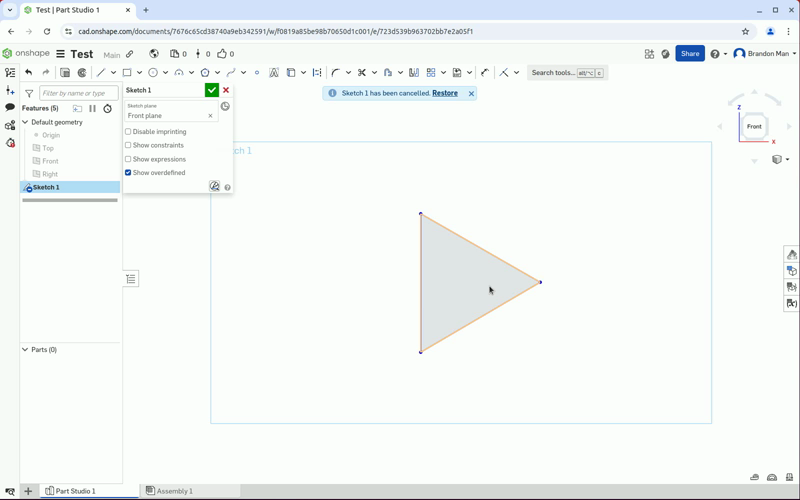
click(489, 285)
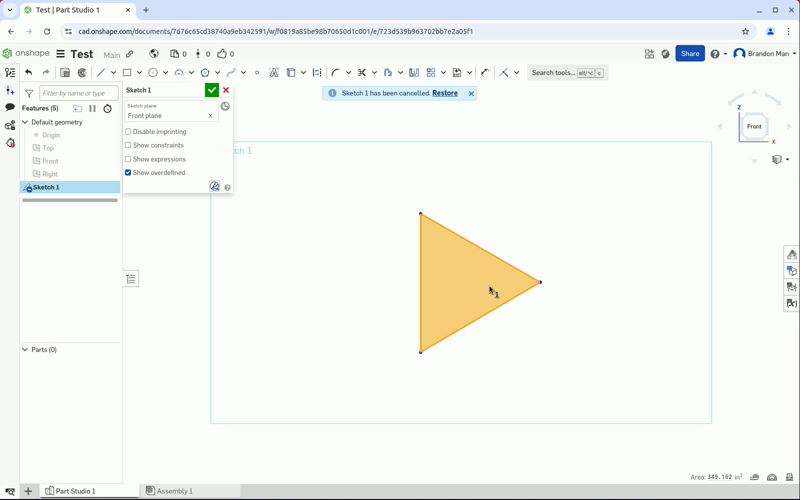
mouse_move(73, 352)
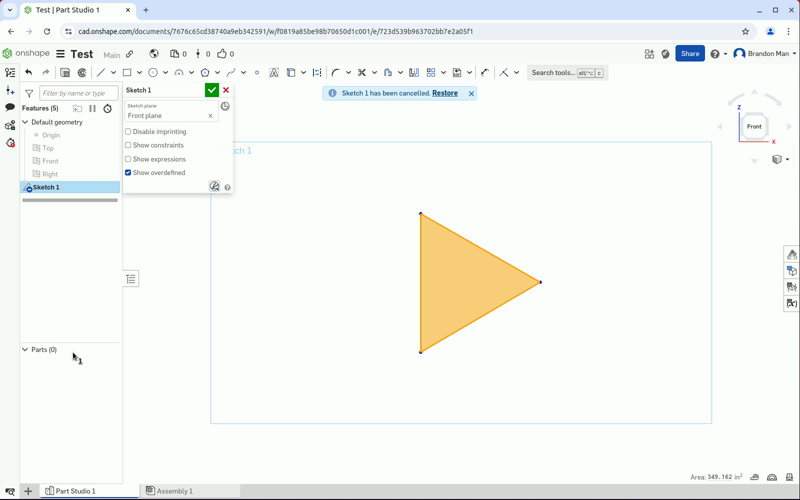
key(shift+y)
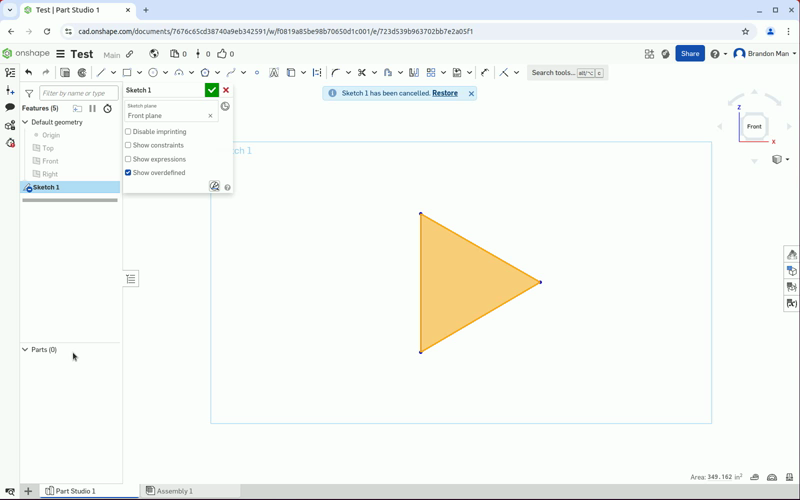
key(shift+e)
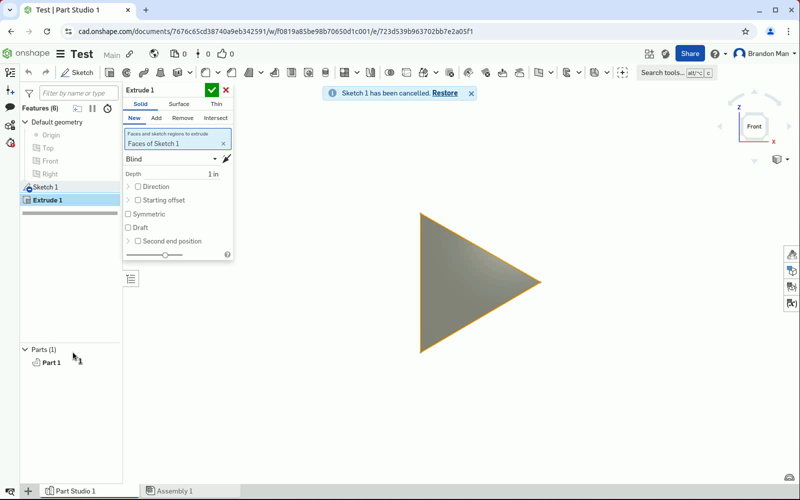
mouse_move(143, 106)
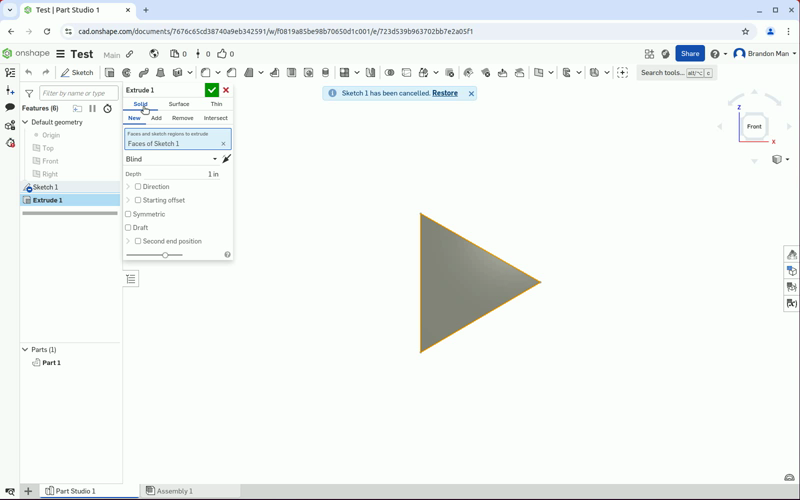
click(143, 106)
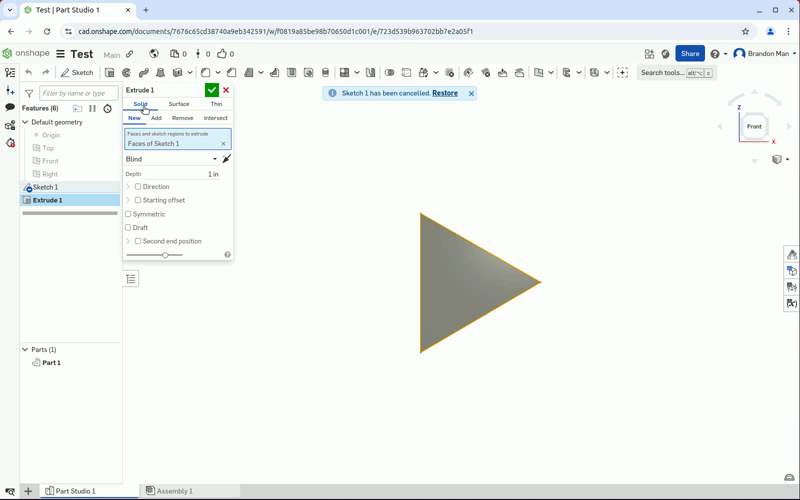
mouse_move(137, 120)
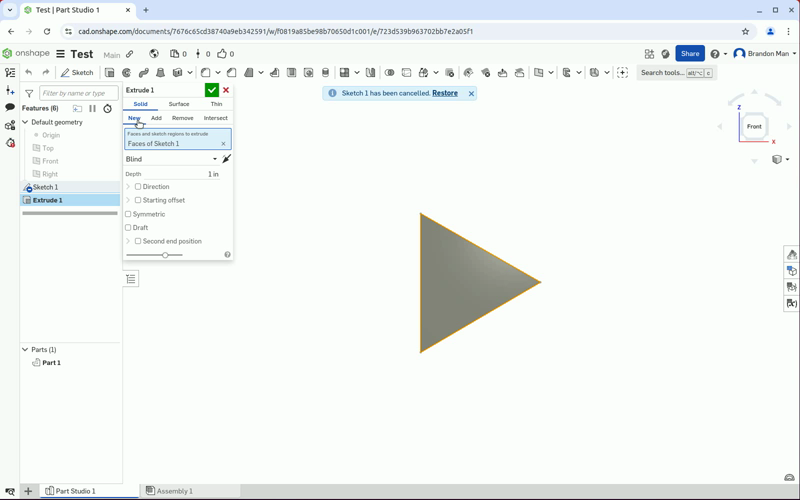
click(137, 120)
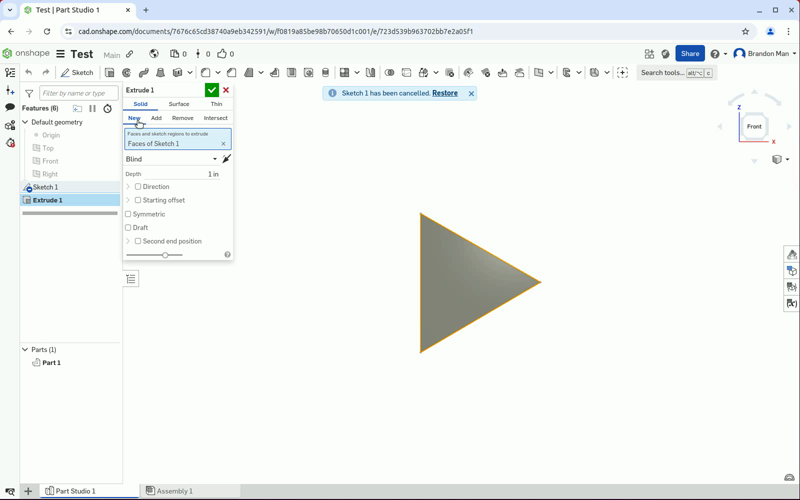
key(tab, 4)
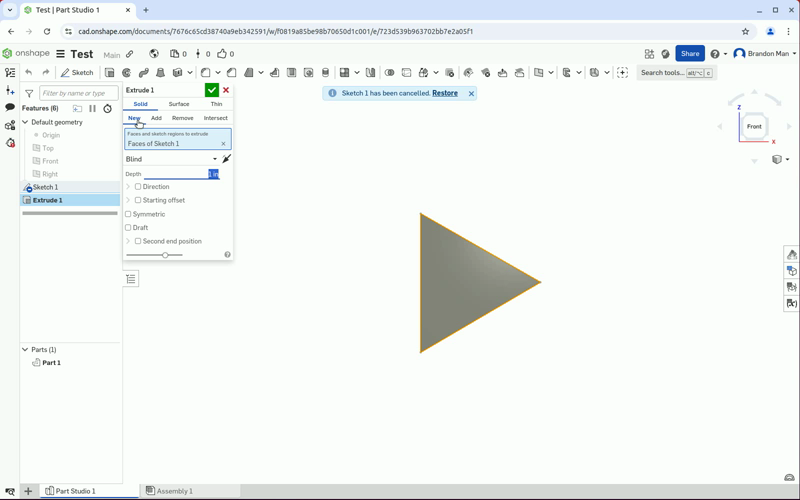
text(14.202)
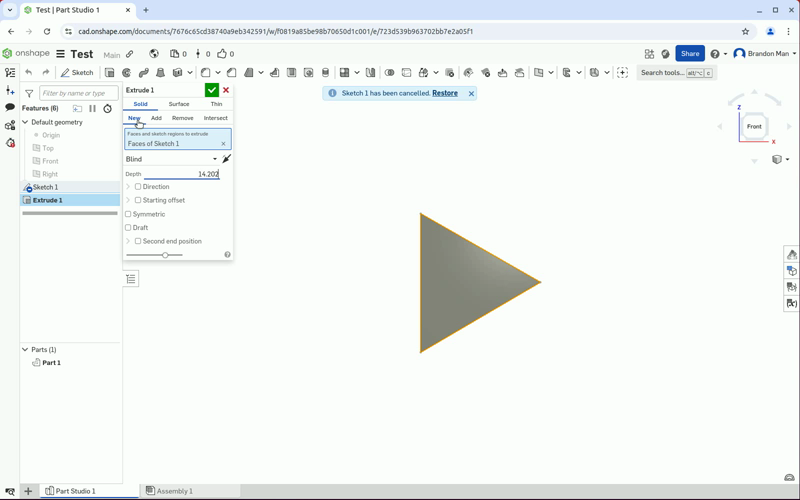
key(enter)
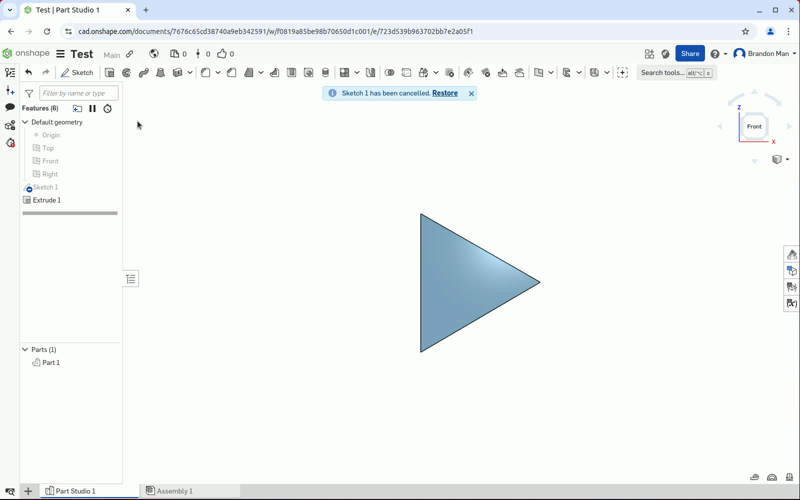
key(shift+h)
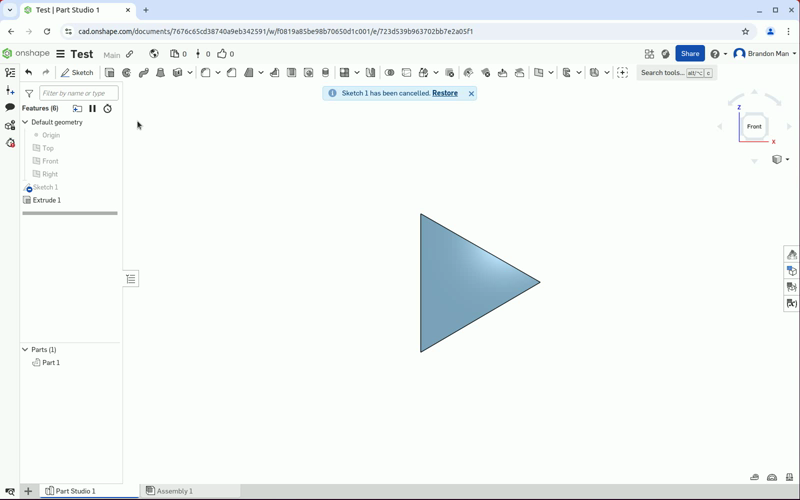
key(shift+h)
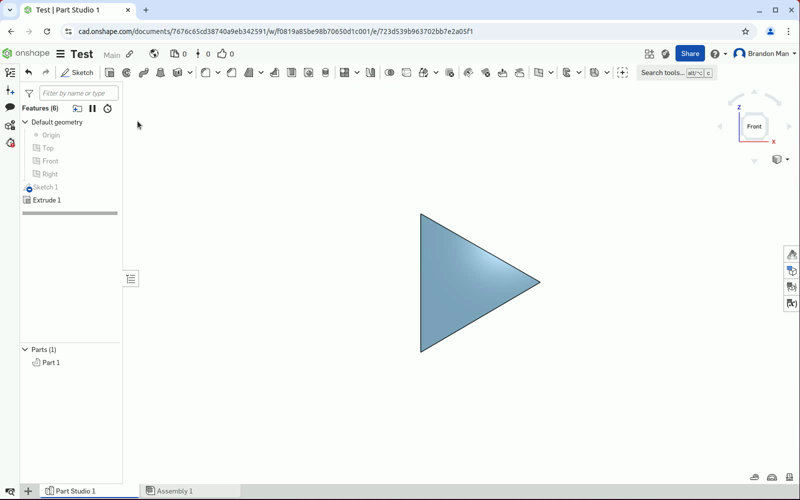
mouse_move(73, 189)
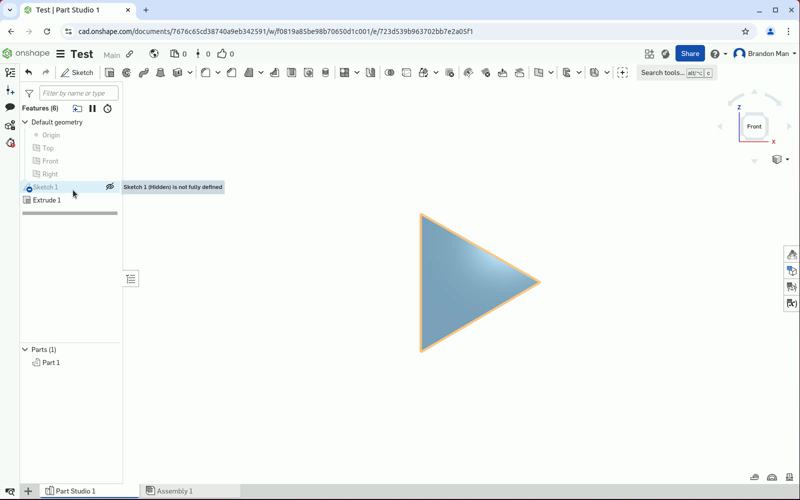
click(73, 189)
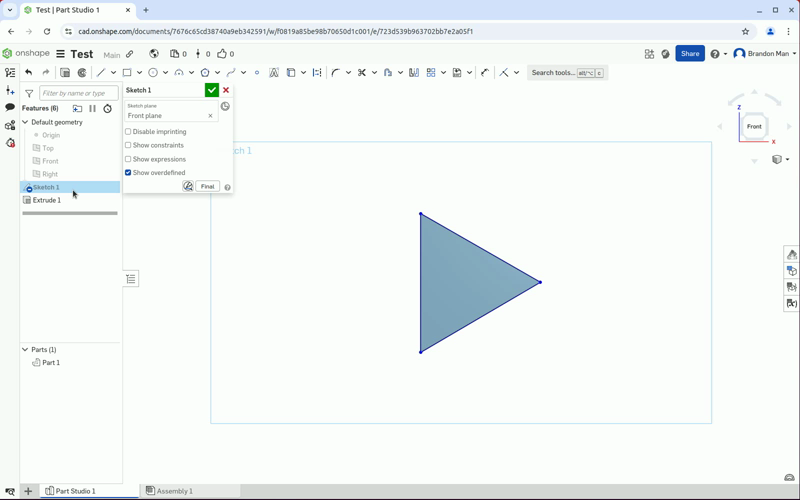
mouse_move(229, 92)
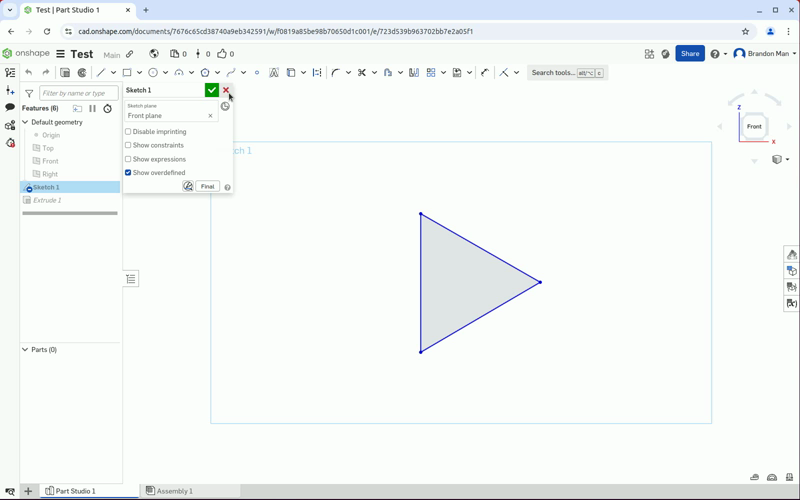
click(229, 92)
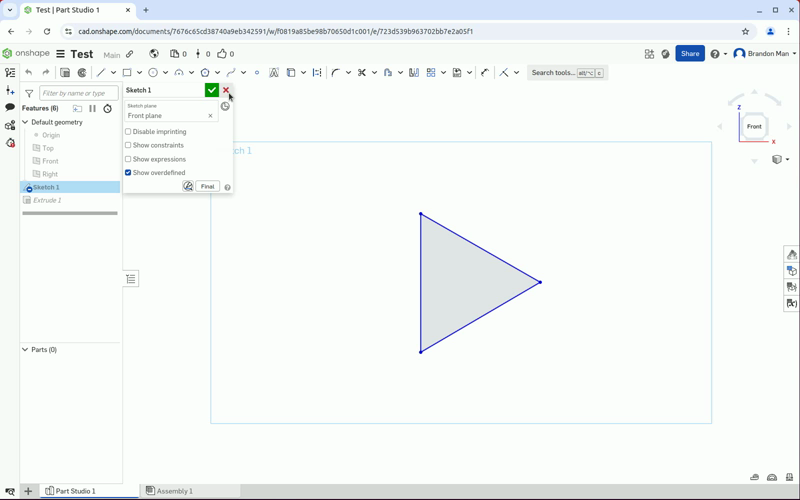
key(shift+s)
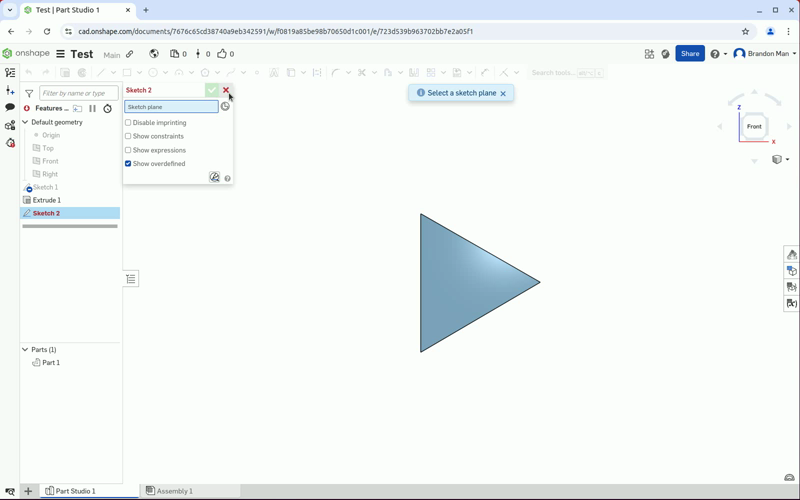
mouse_move(73, 163)
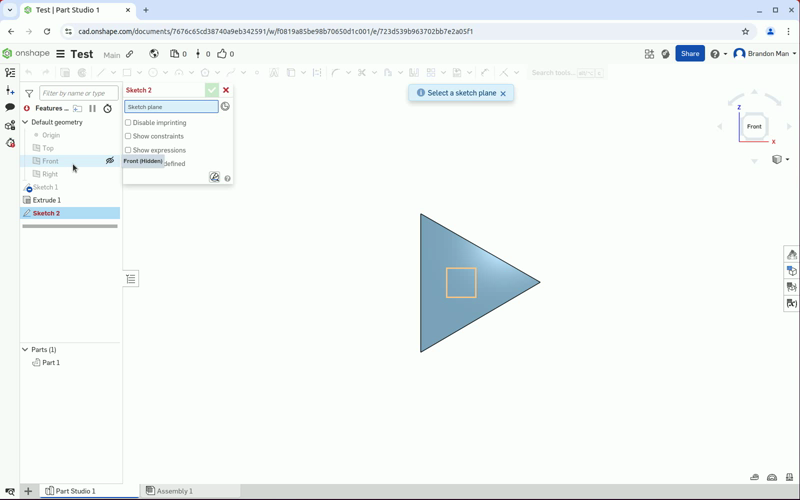
click(73, 163)
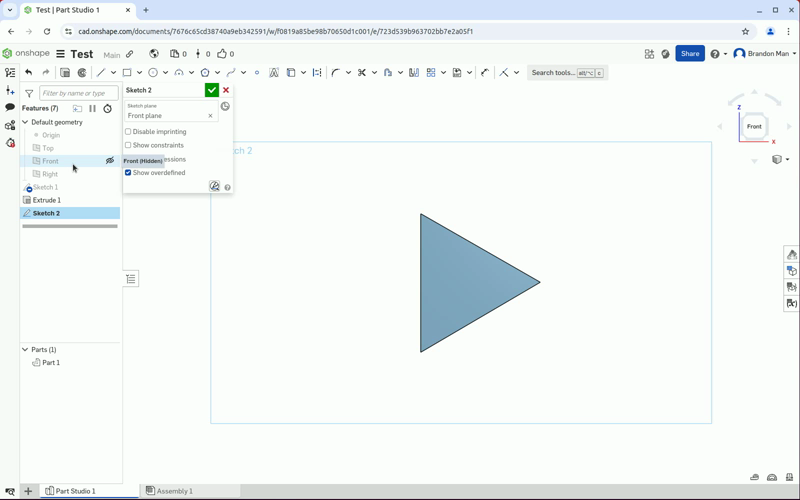
mouse_move(73, 352)
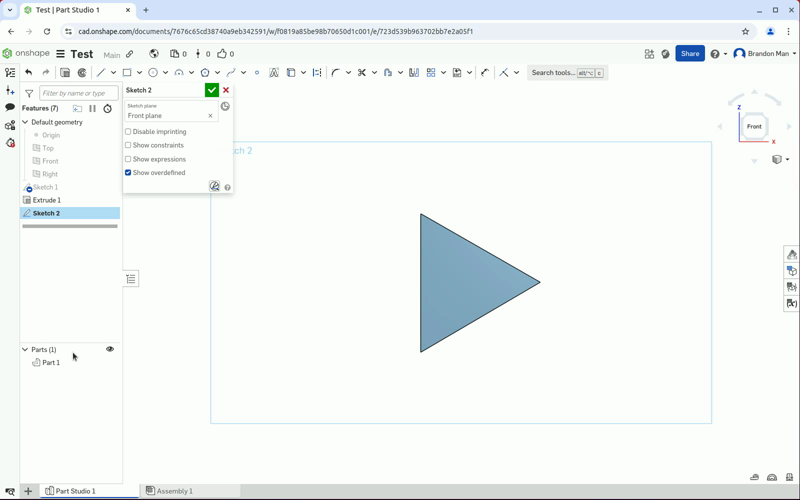
key(y)
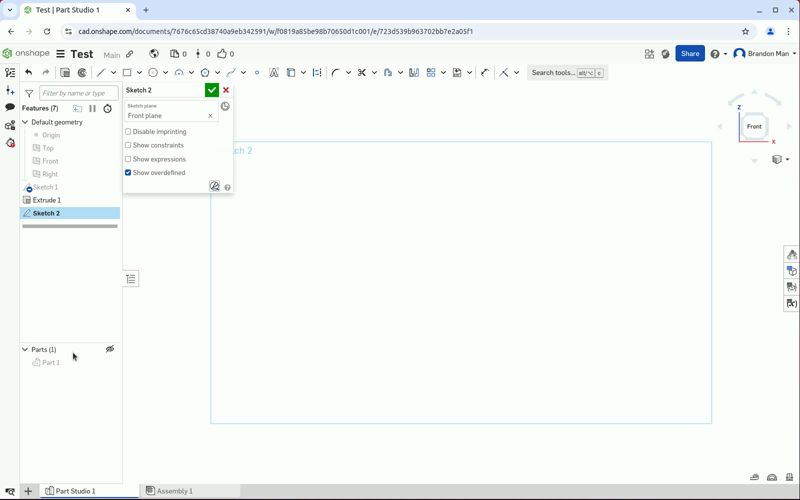
key(l)
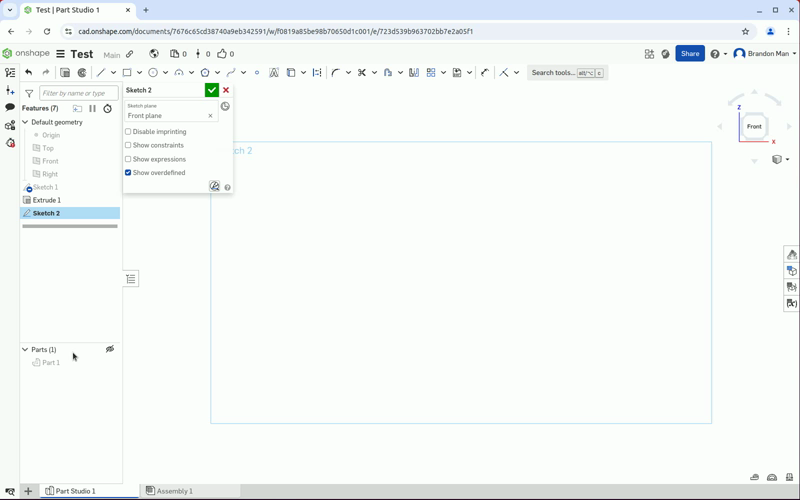
key_down(shift)
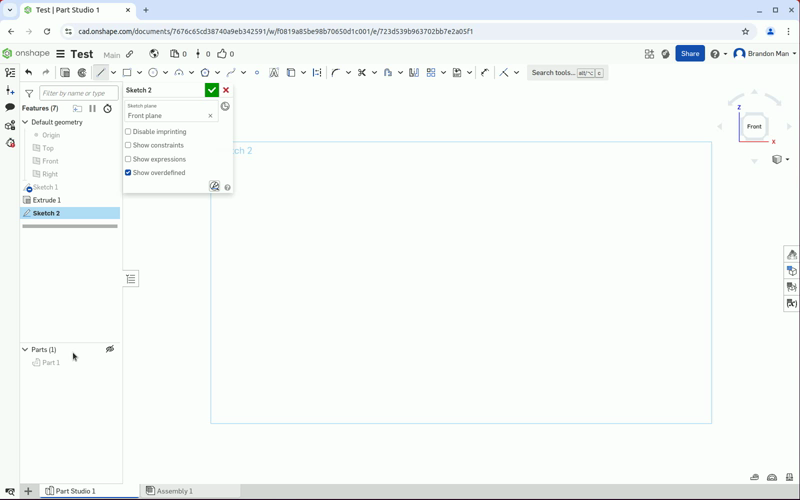
mouse_move(404, 380)
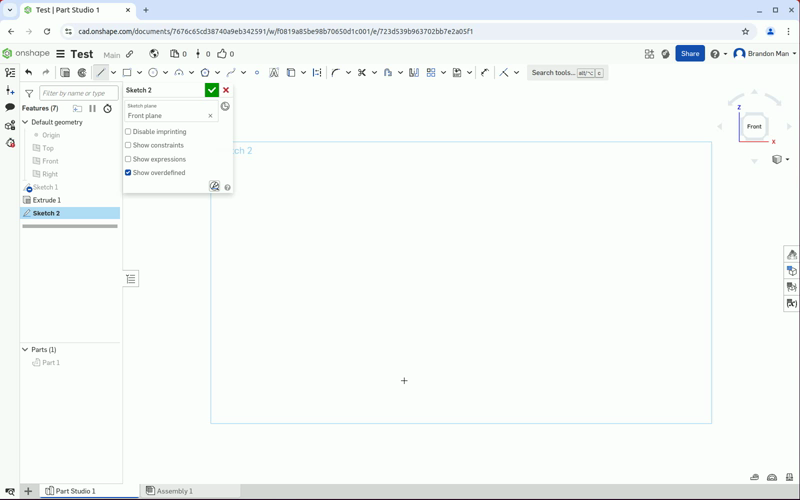
click(404, 380)
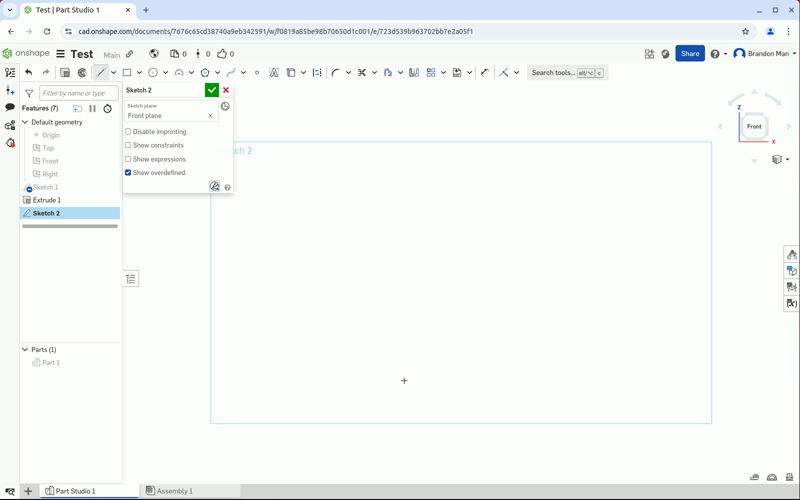
key_up(shift)
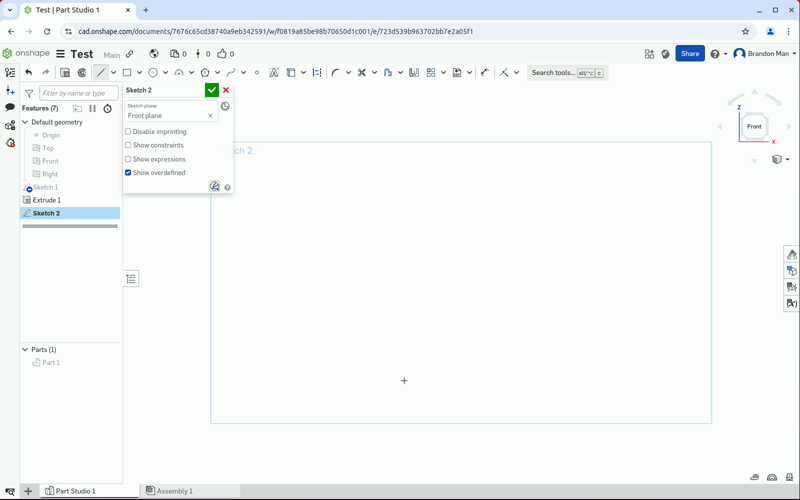
key_down(shift)
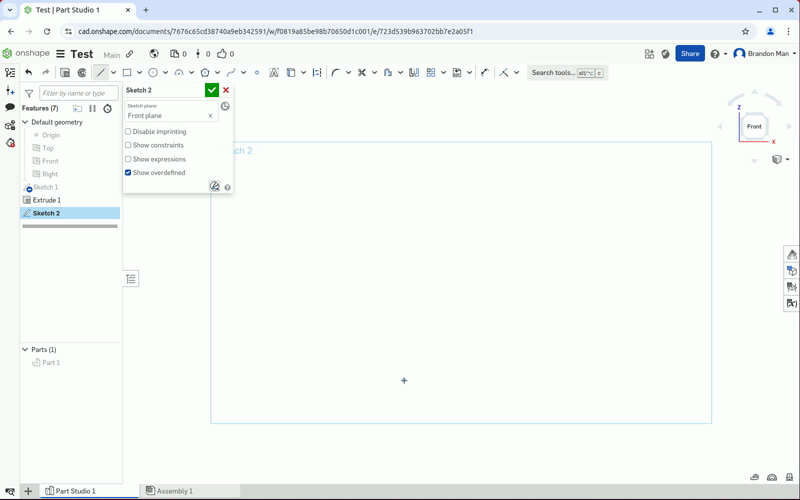
mouse_move(571, 284)
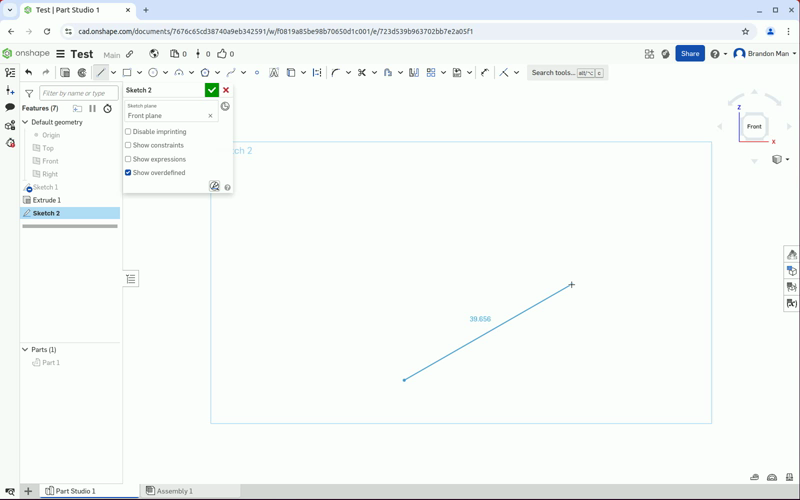
click(571, 284)
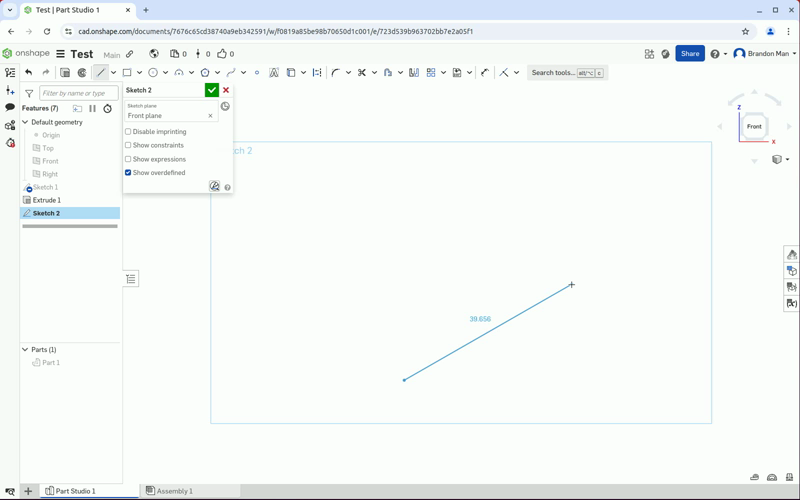
key_up(shift)
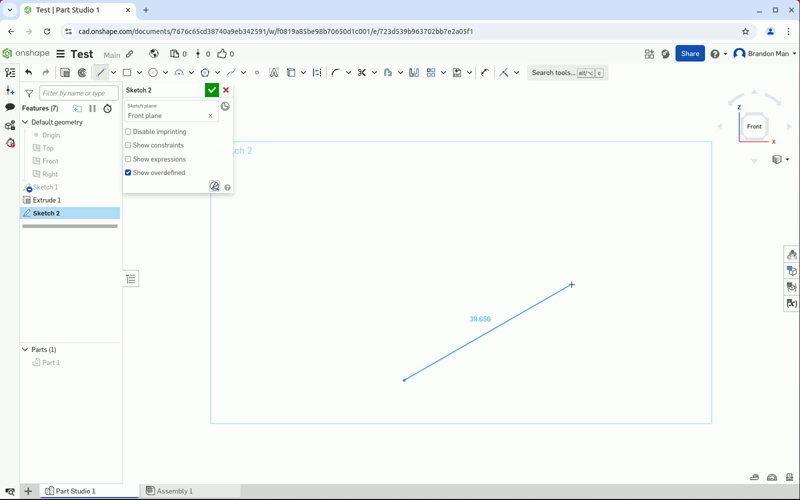
key_down(shift)
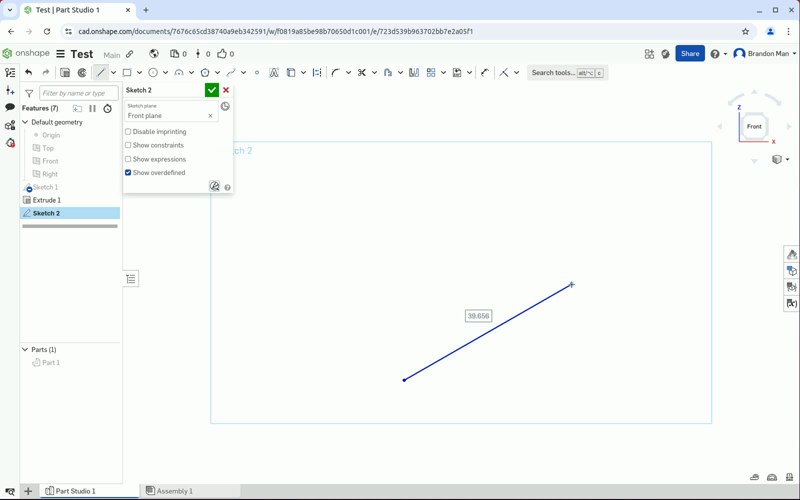
mouse_move(404, 186)
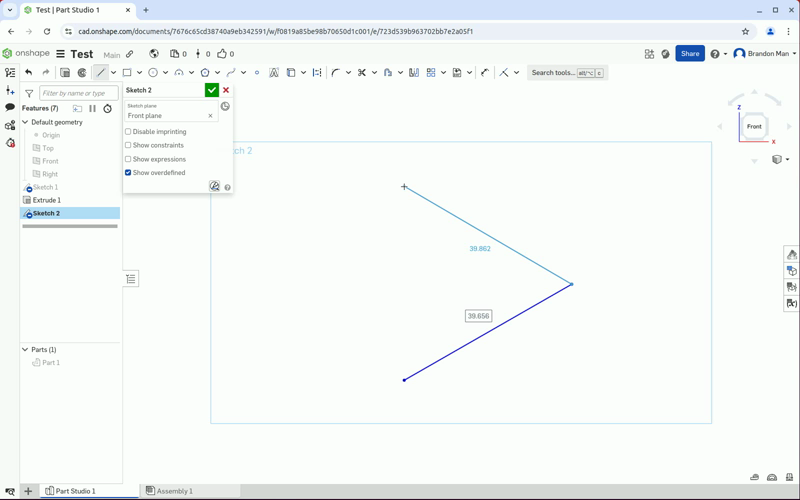
click(404, 186)
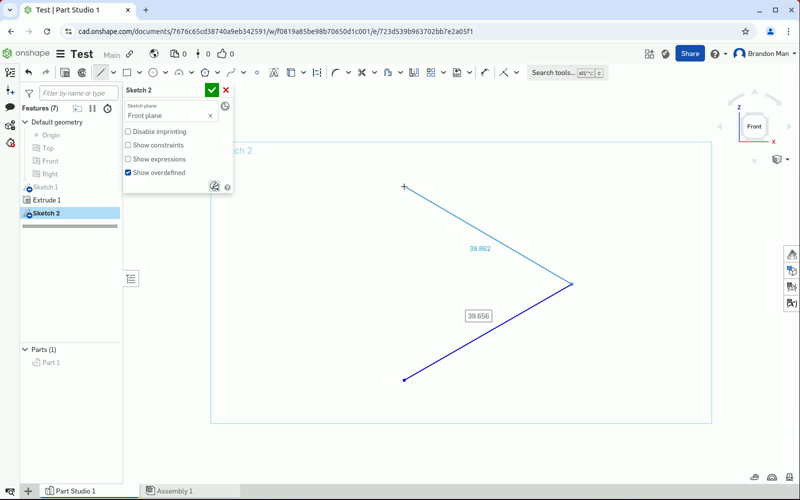
key_up(shift)
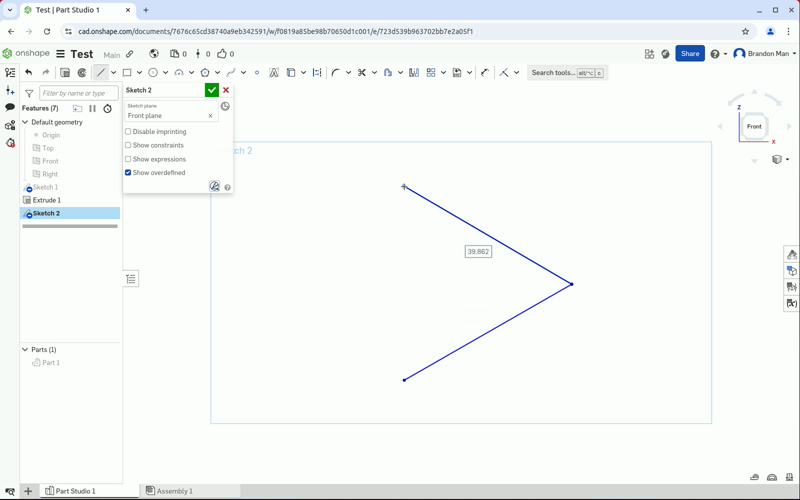
key_down(shift)
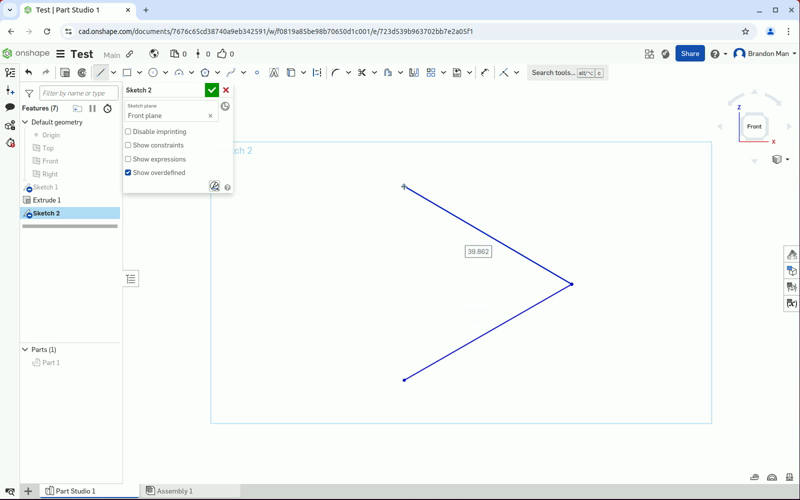
mouse_move(404, 380)
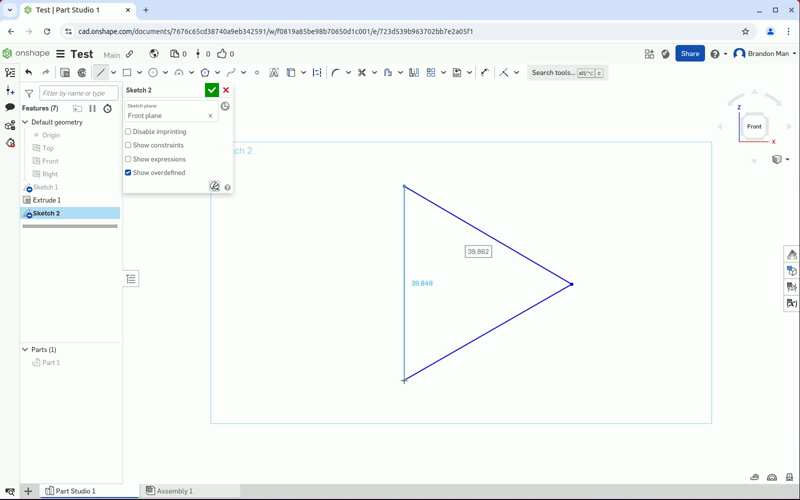
key_up(shift)
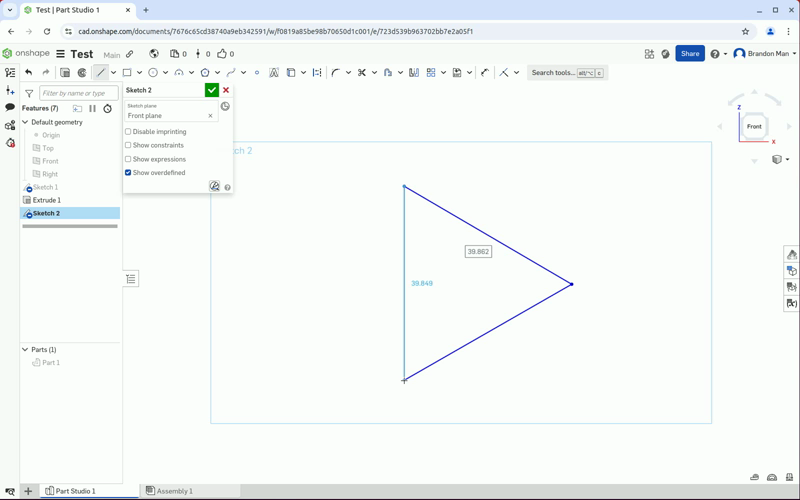
click(404, 380)
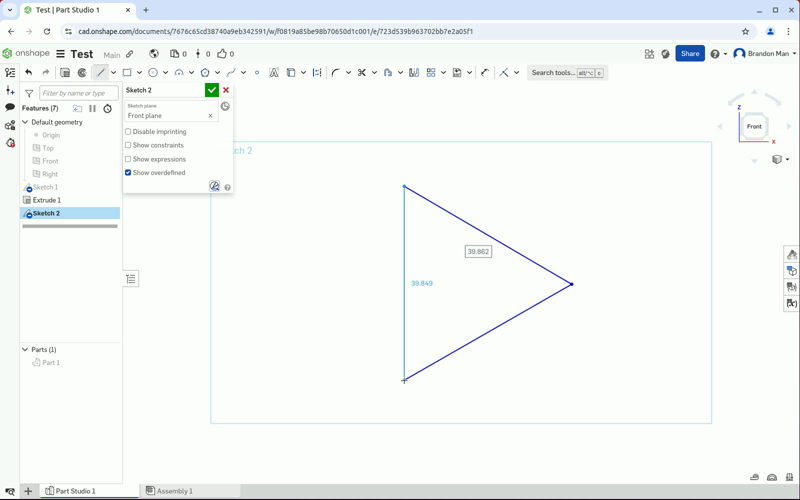
key(esc)
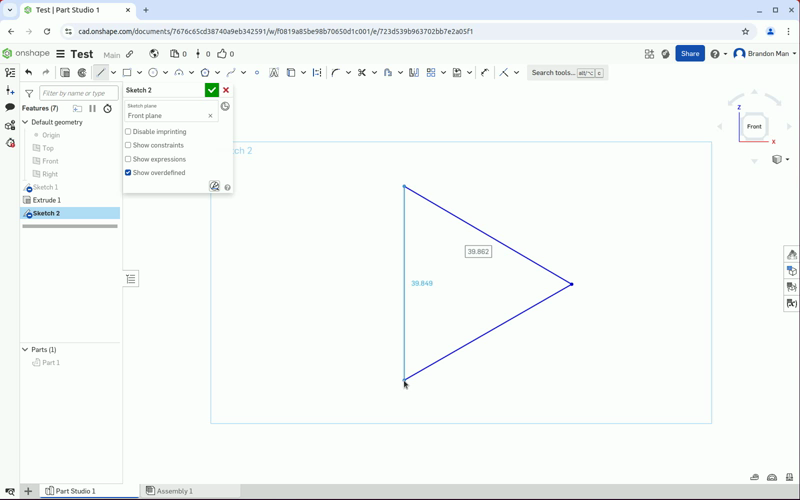
mouse_move(416, 326)
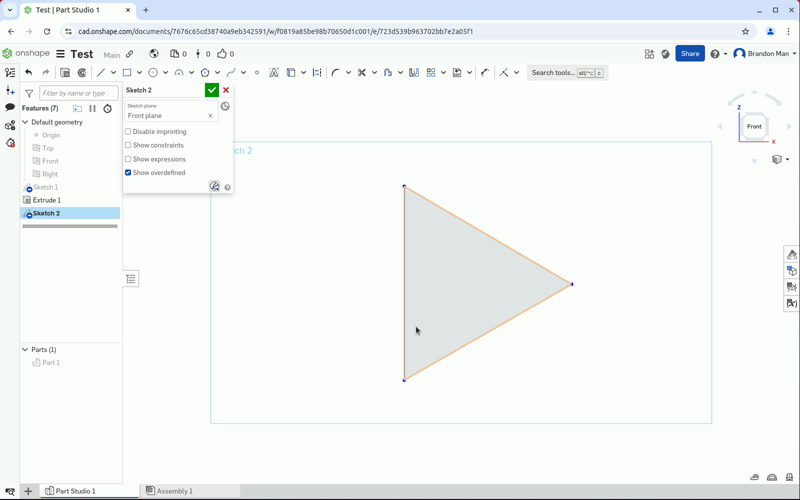
click(416, 326)
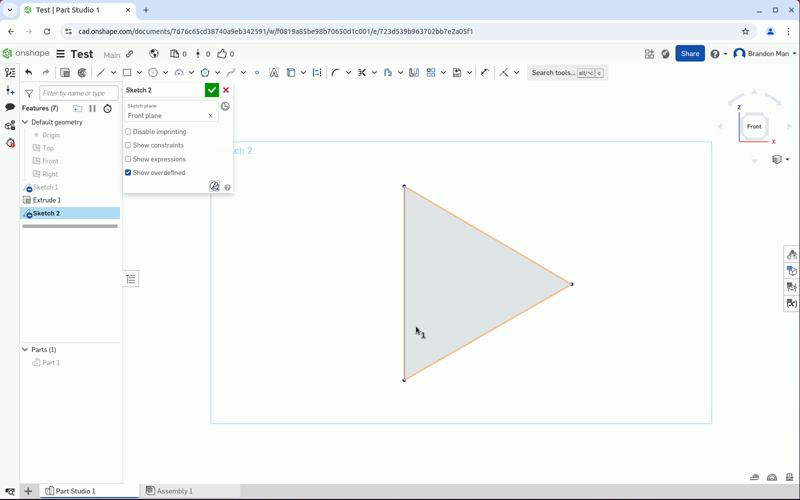
mouse_move(73, 352)
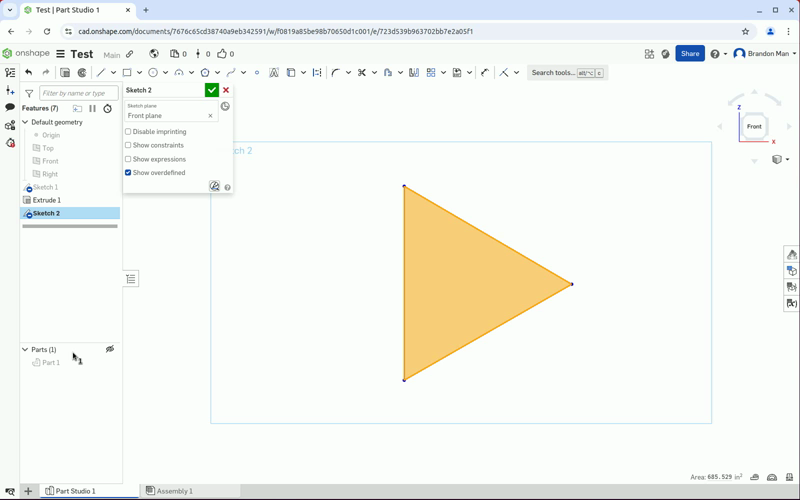
key(shift+y)
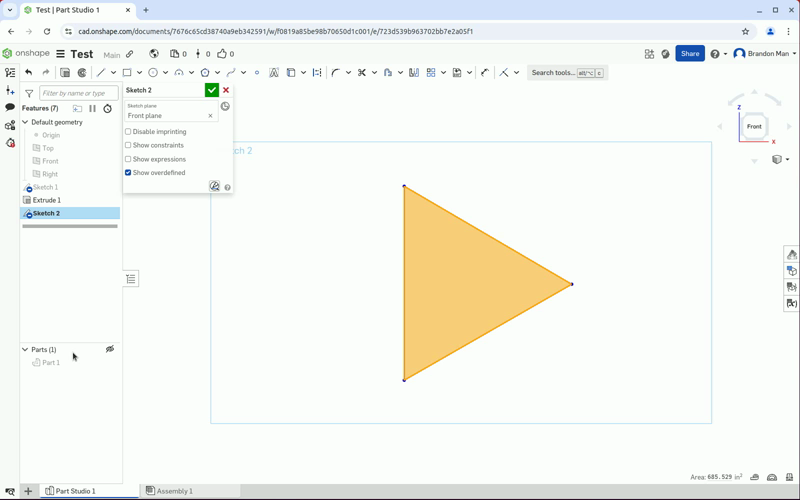
key(shift+e)
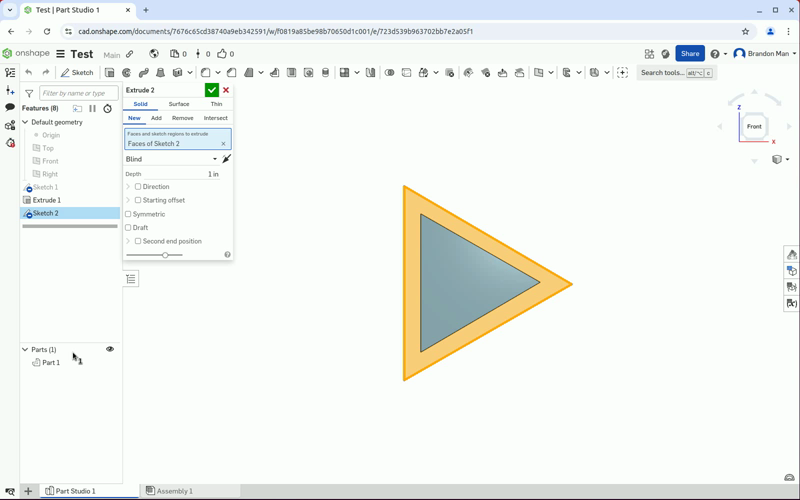
mouse_move(143, 106)
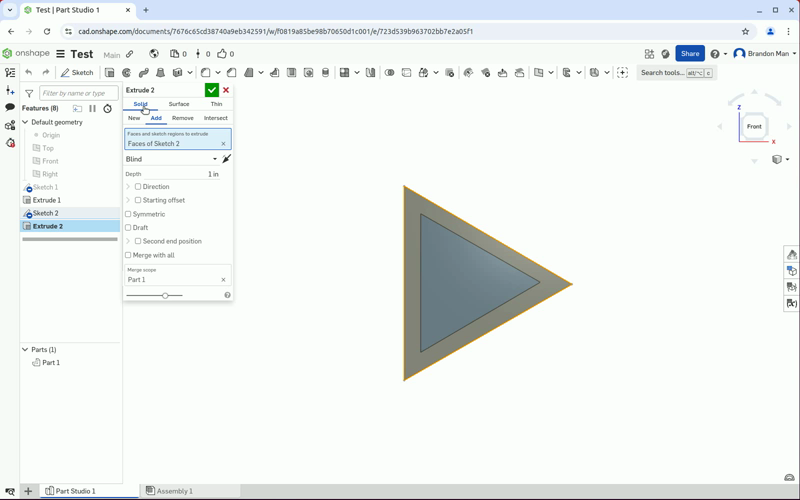
click(143, 106)
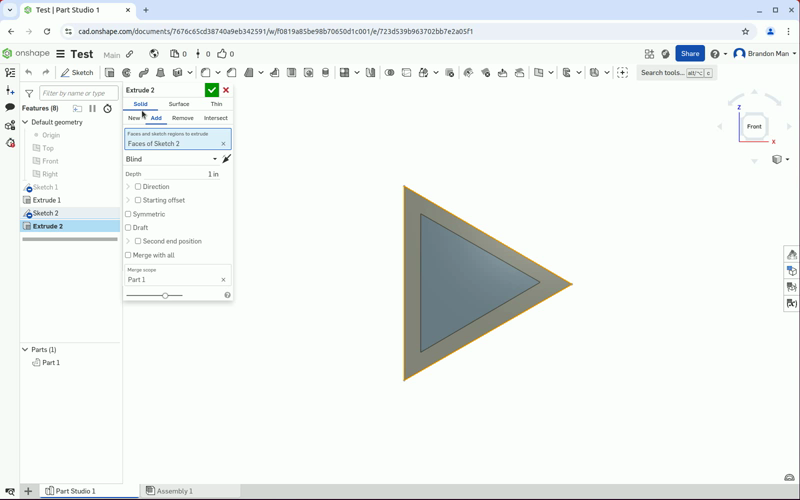
mouse_move(137, 120)
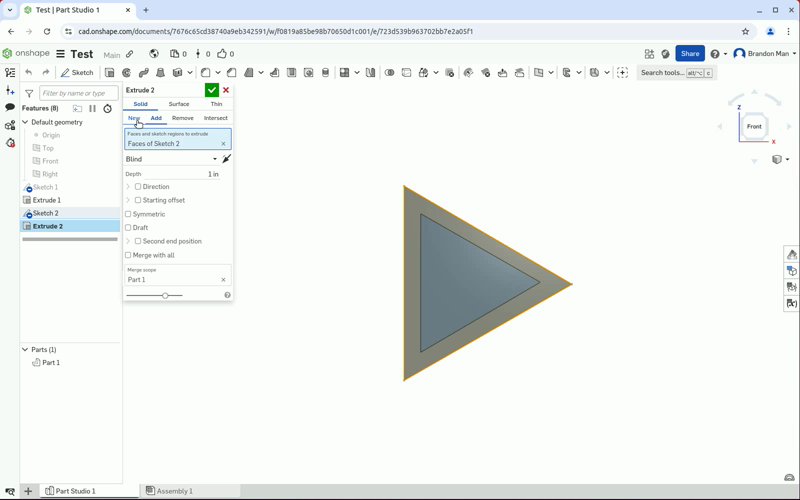
click(137, 120)
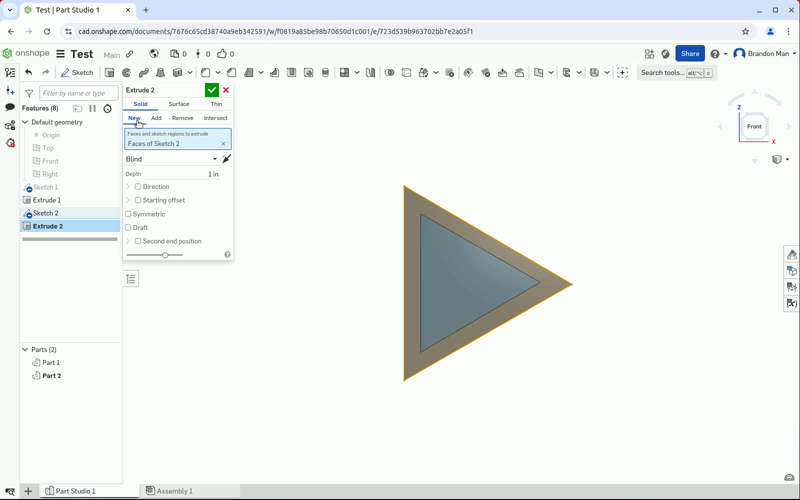
key(tab, 4)
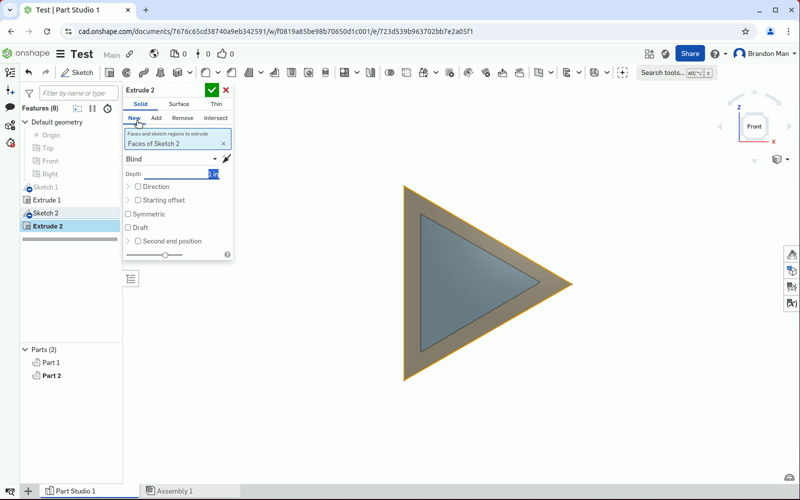
text(14.202)
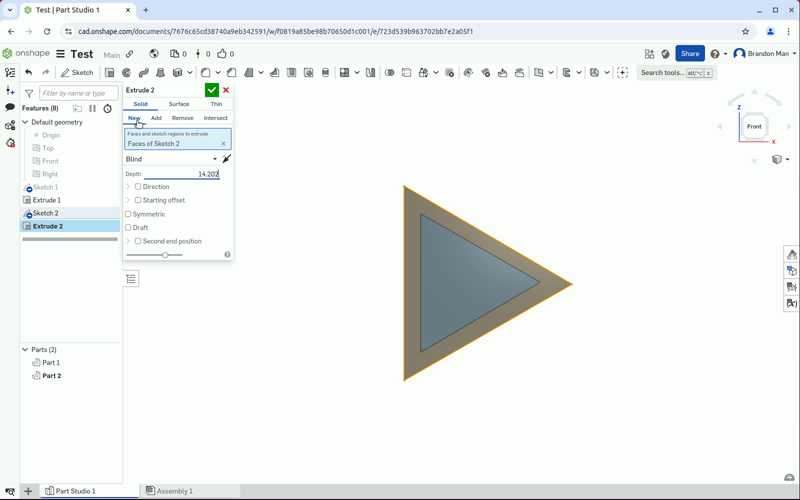
key(enter)
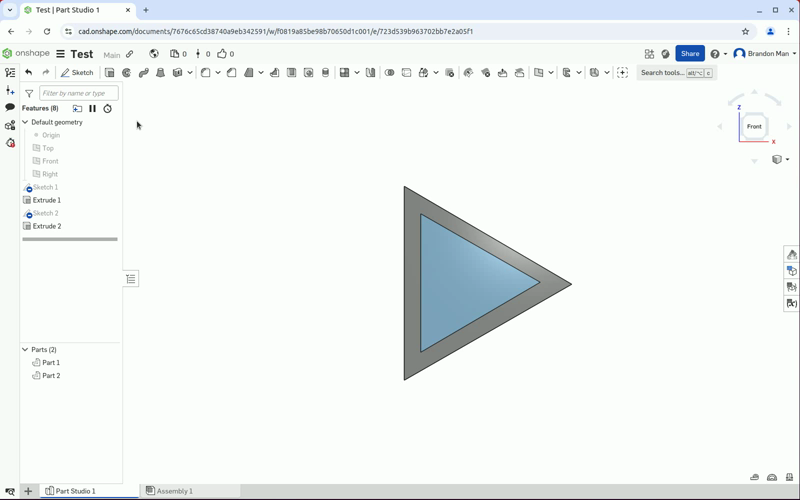
key(shift+h)
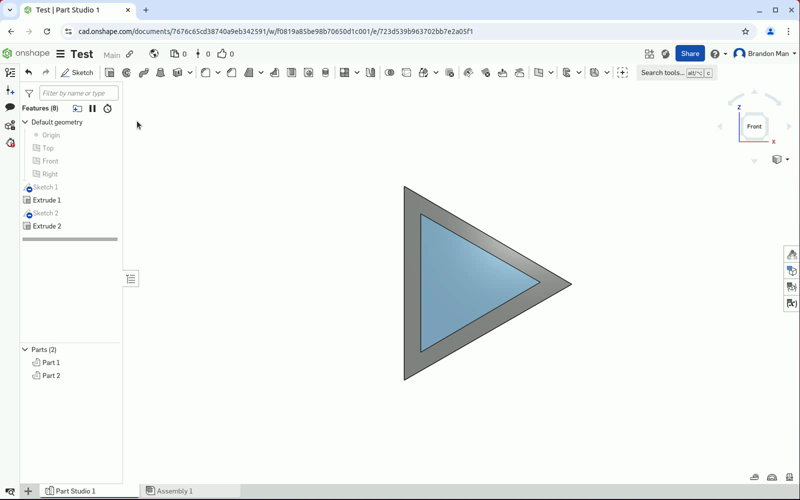
key(shift+h)
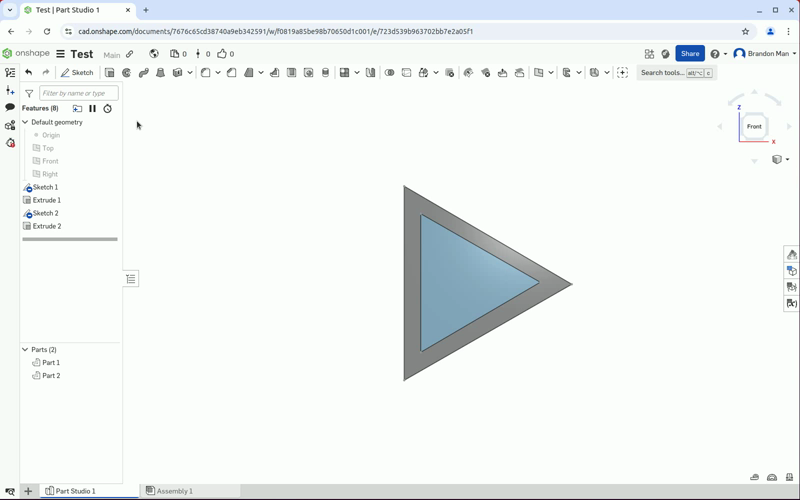
key(shift+7)
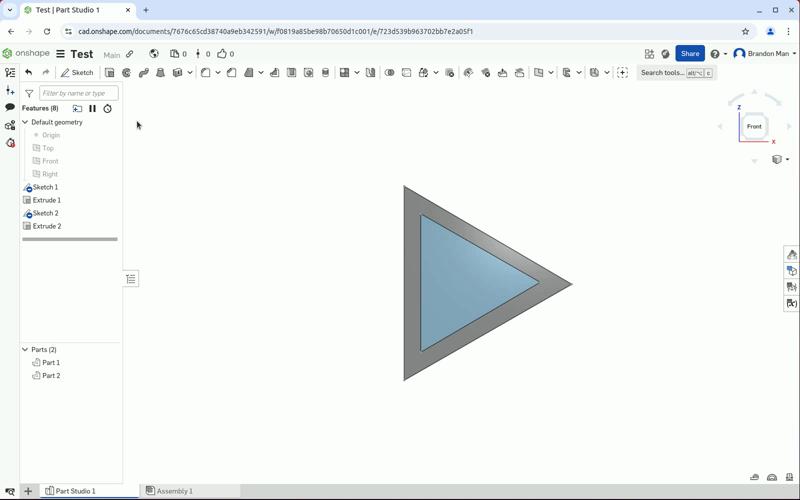
key(left, 2)
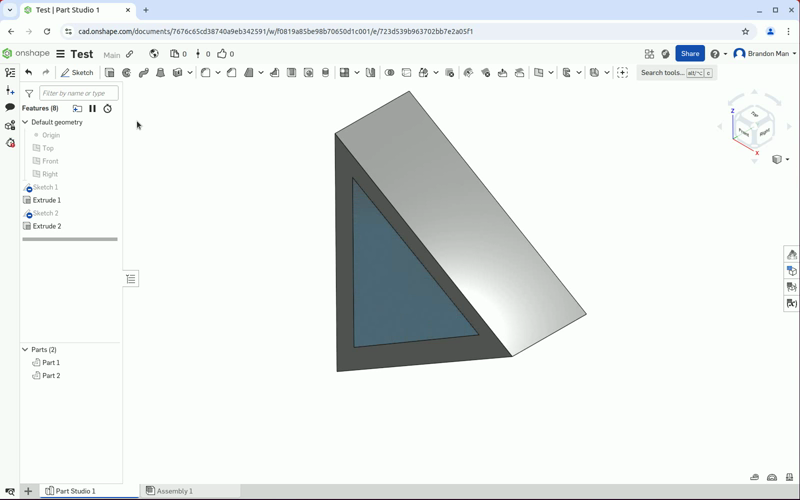
key(down, 2)
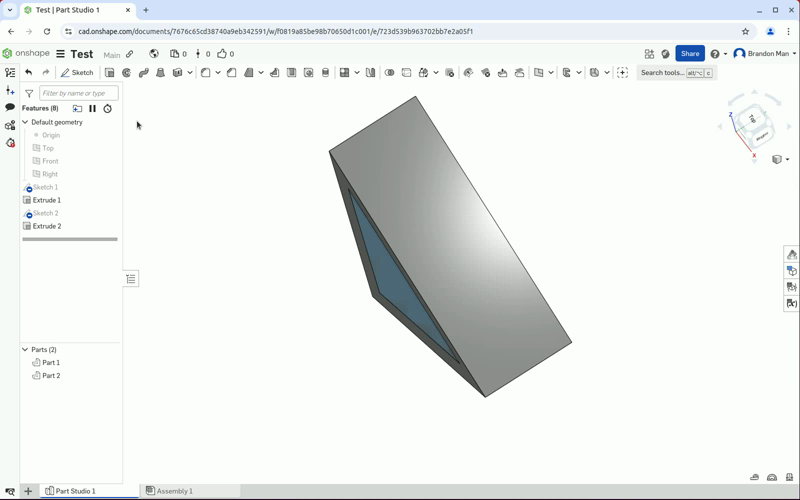
key(up, 2)
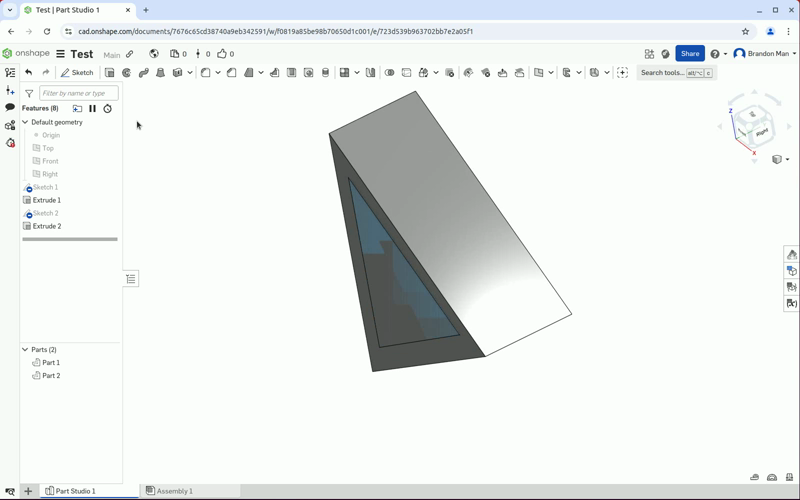
key(right, 2)
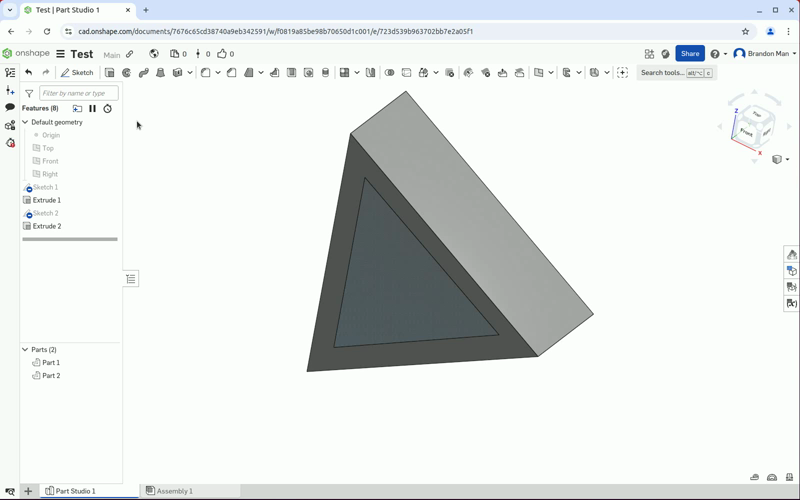
mouse_move(73, 189)
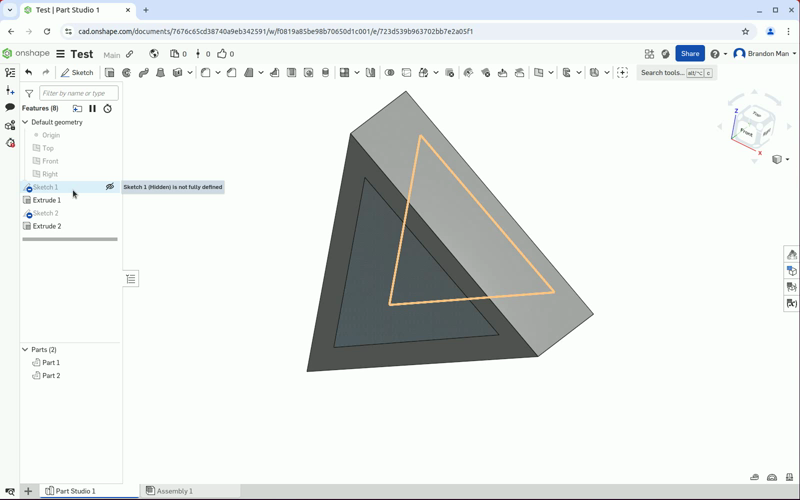
click(73, 189)